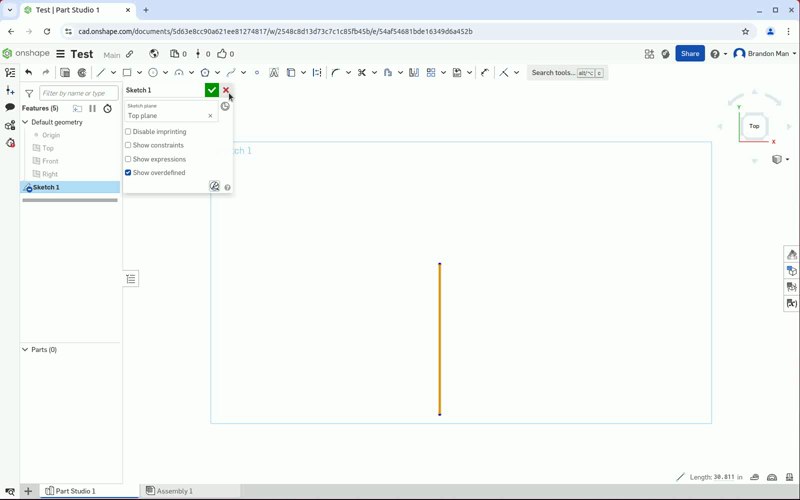
key(shift+h)
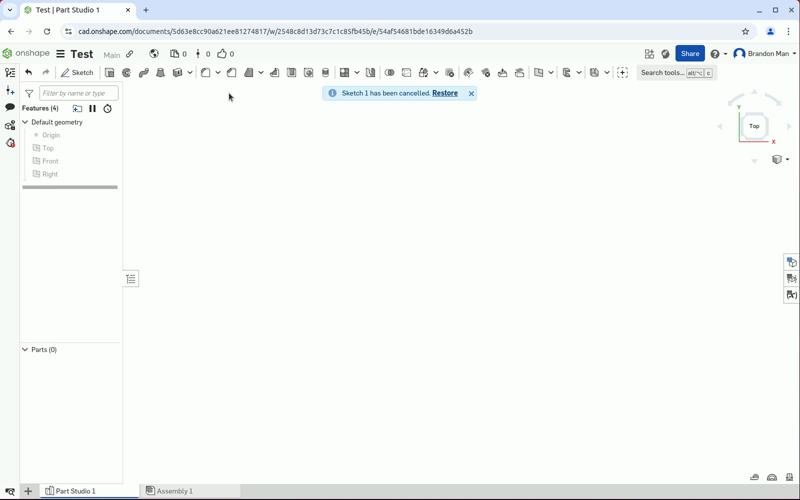
mouse_move(73, 352)
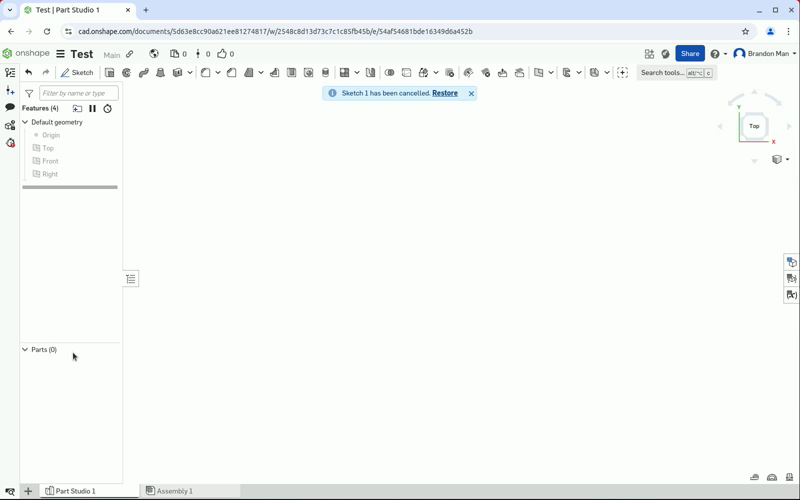
key(y)
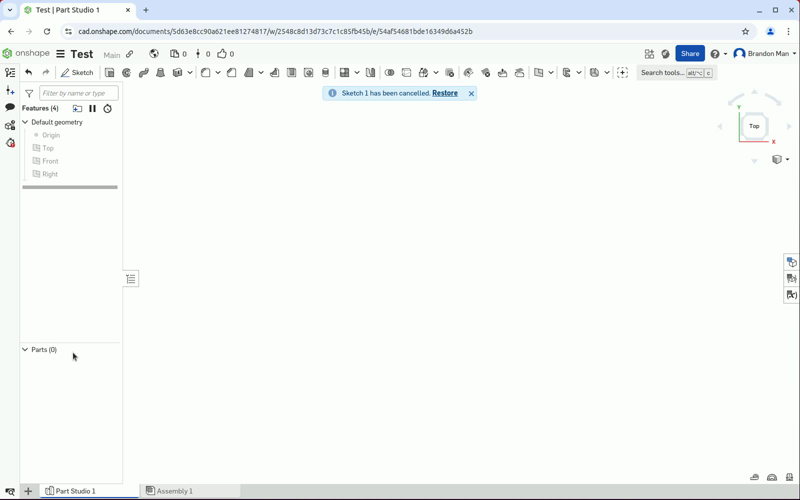
key(shift+p)
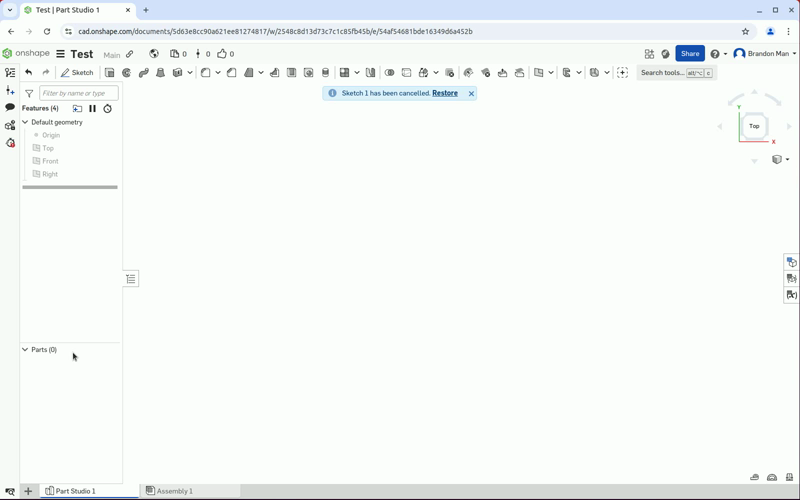
key(space)
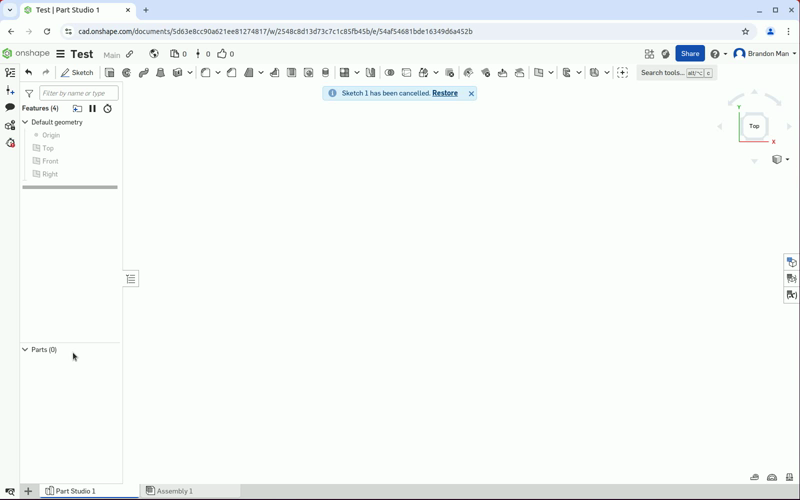
key_down(shift)
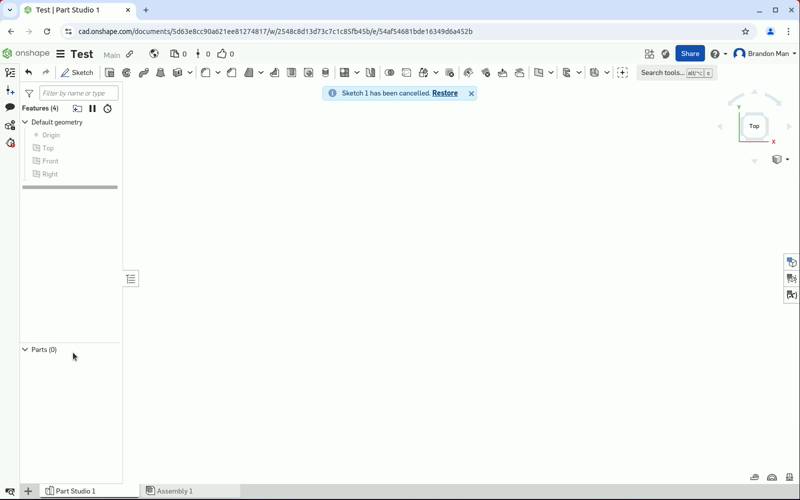
key(up)
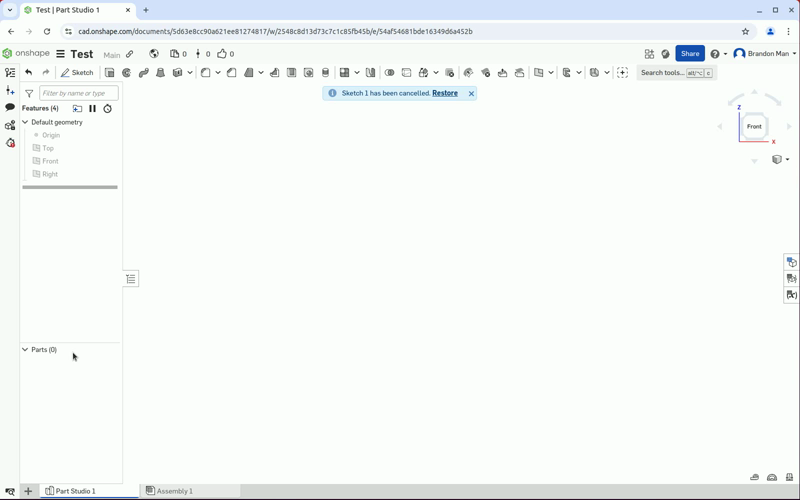
key_up(shift)
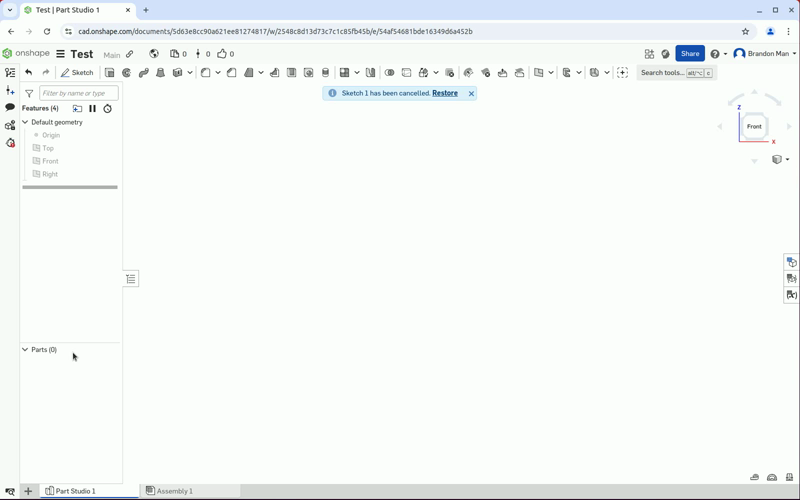
mouse_move(73, 352)
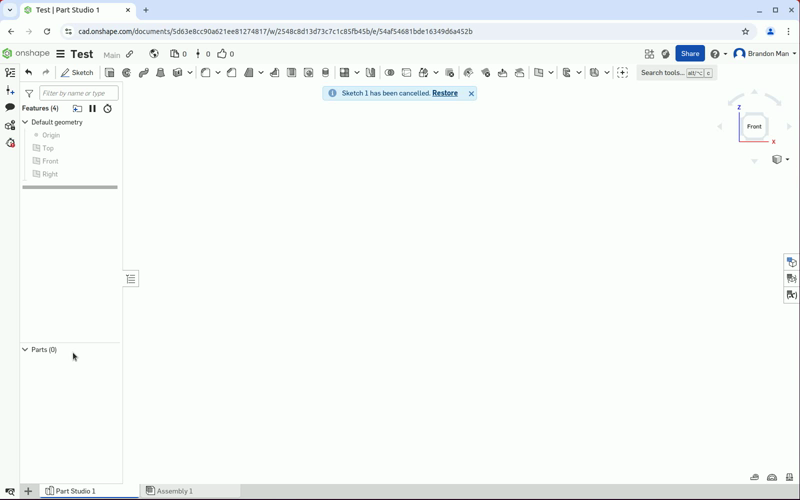
key(shift+y)
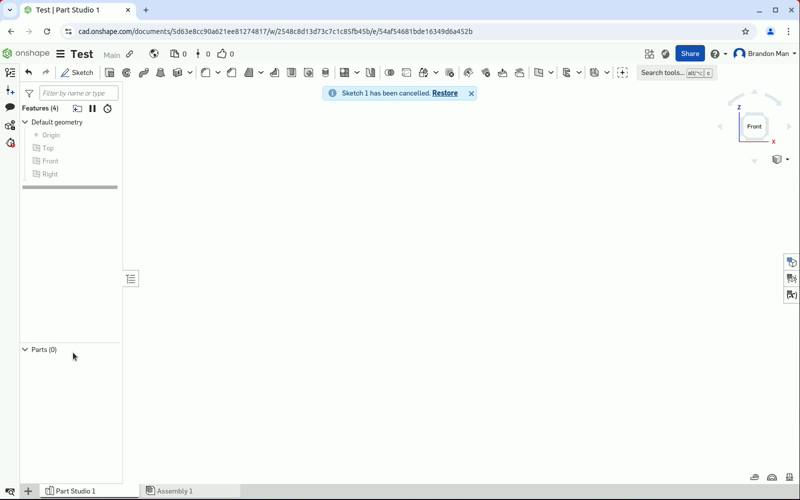
key(shift+s)
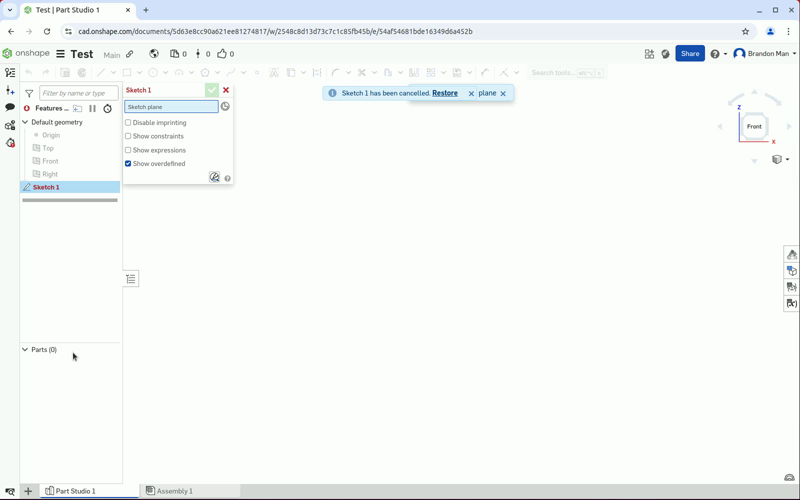
mouse_move(73, 163)
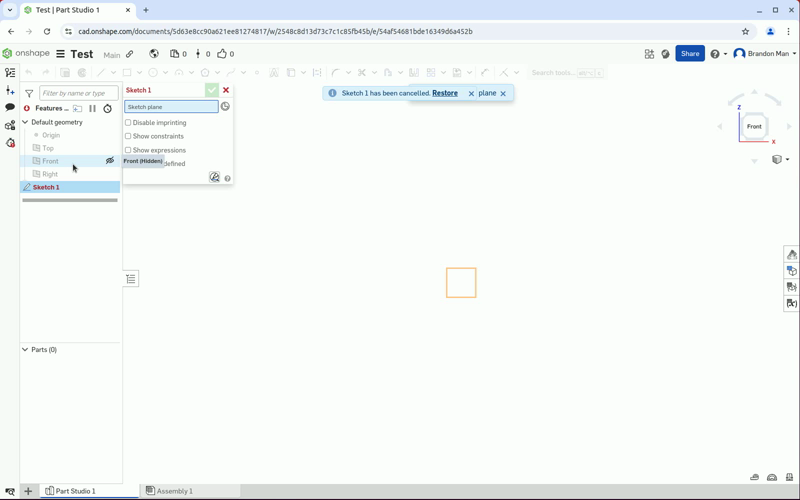
click(73, 163)
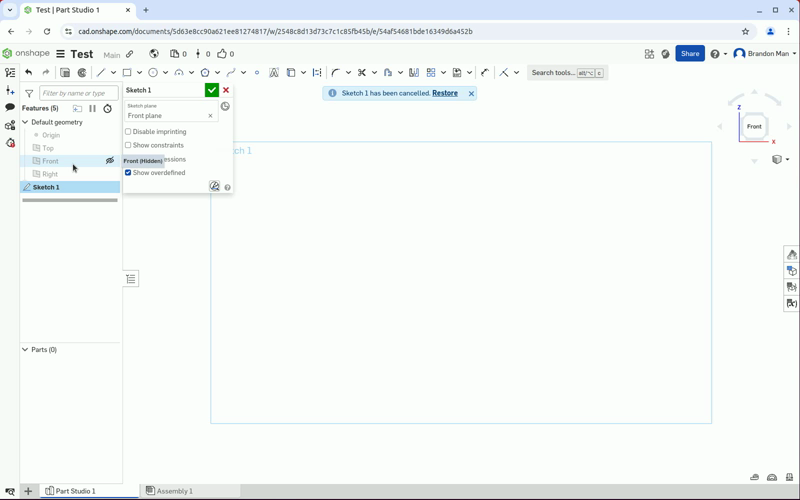
mouse_move(73, 352)
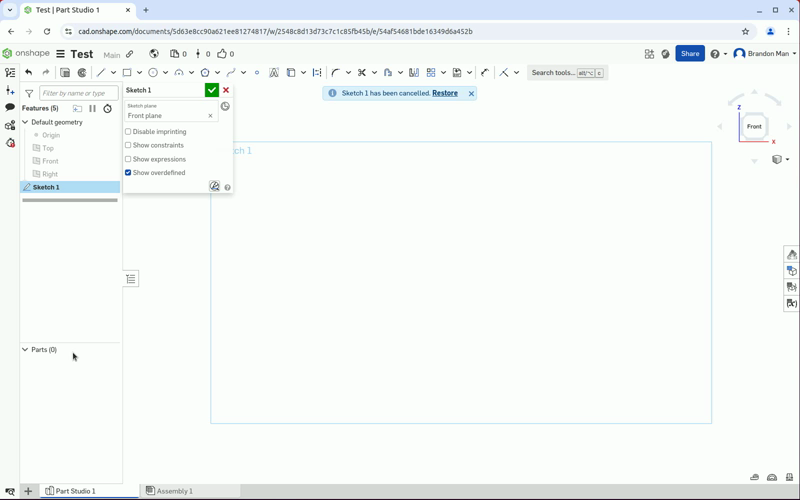
key(y)
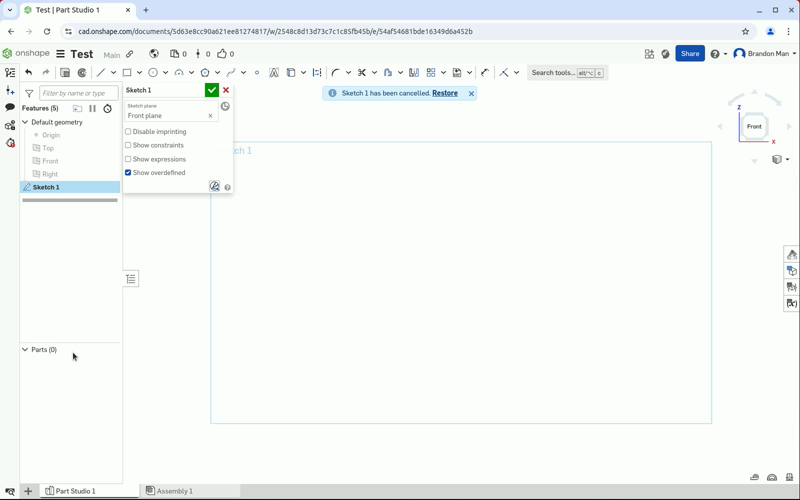
key(l)
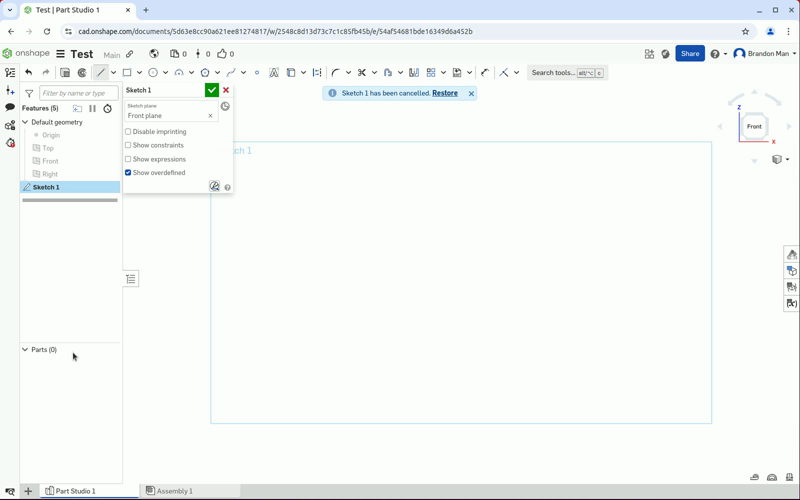
key_down(shift)
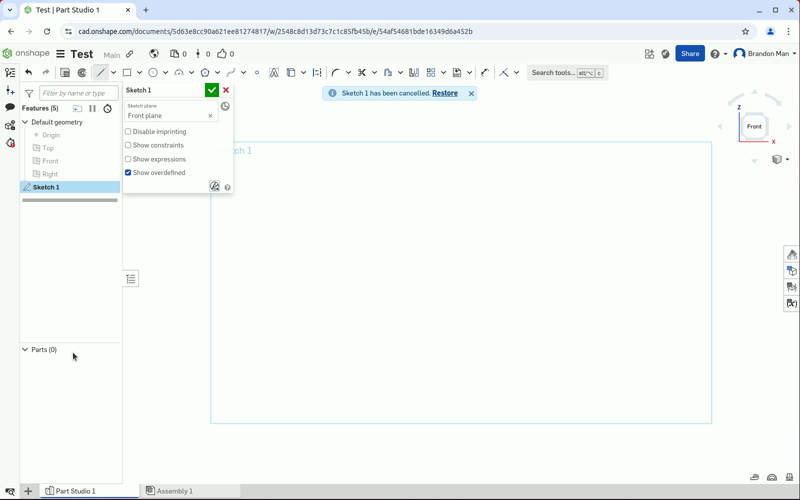
mouse_move(460, 282)
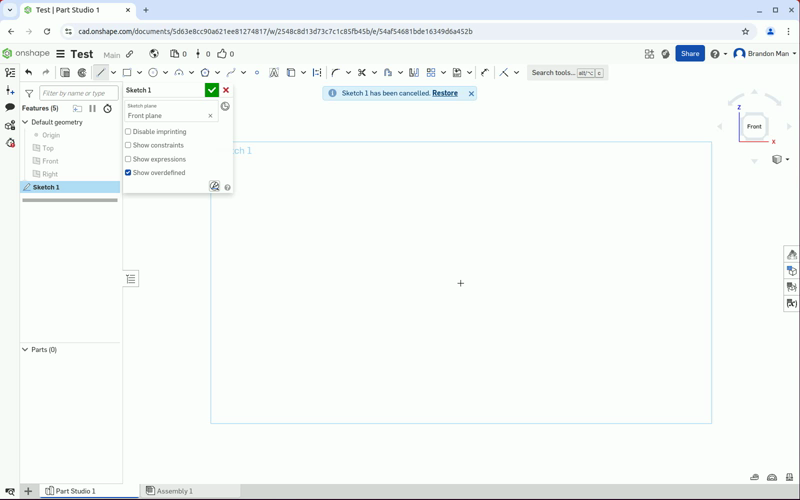
click(460, 282)
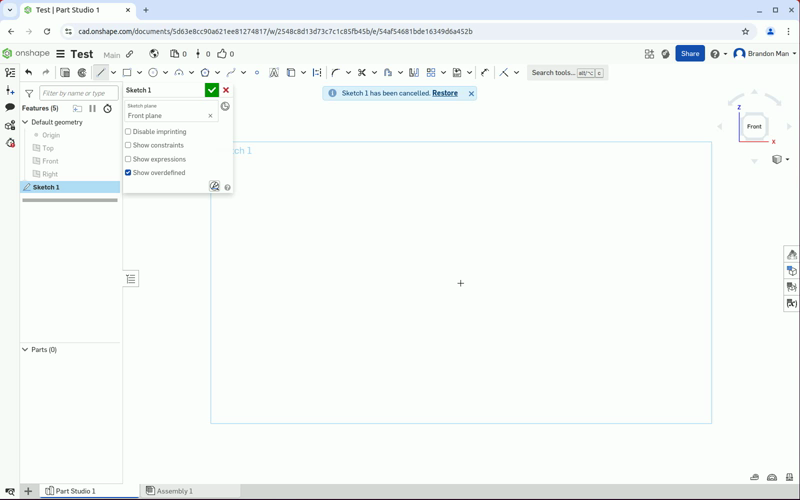
key_up(shift)
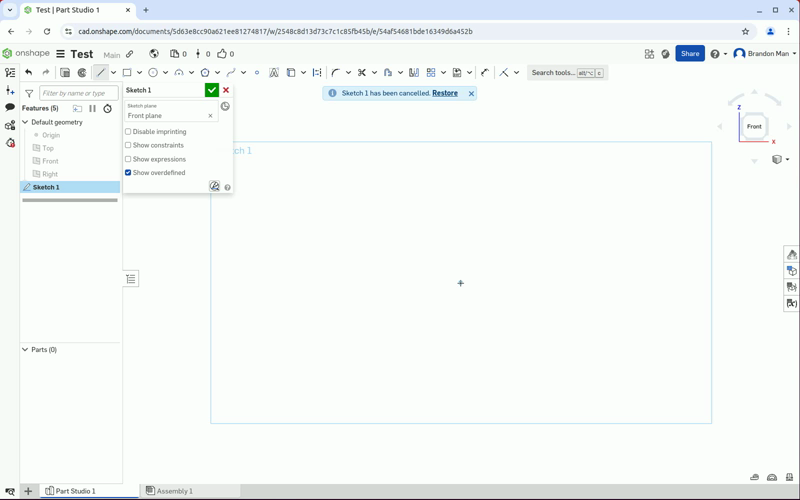
key_down(shift)
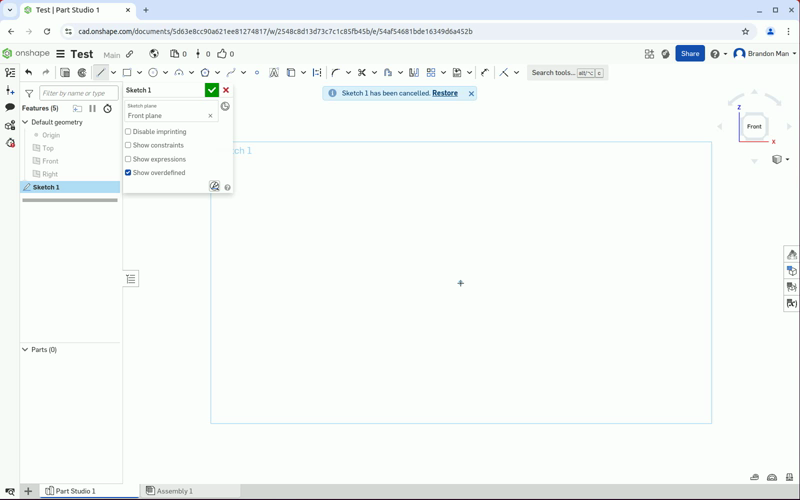
mouse_move(573, 282)
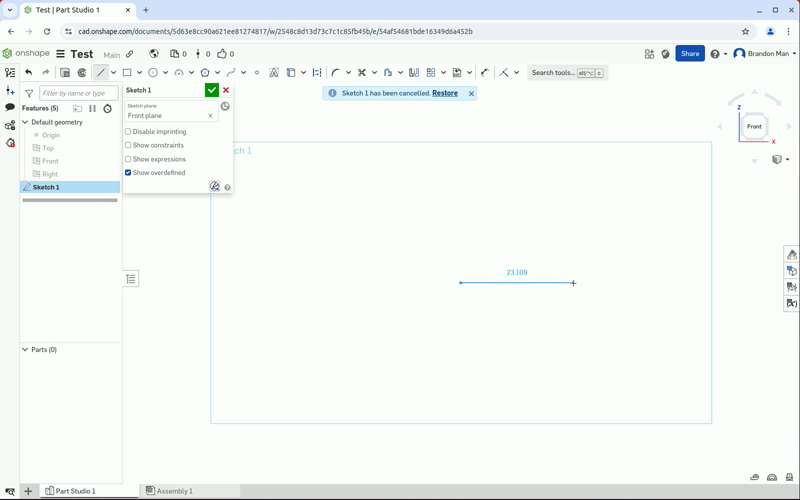
click(573, 282)
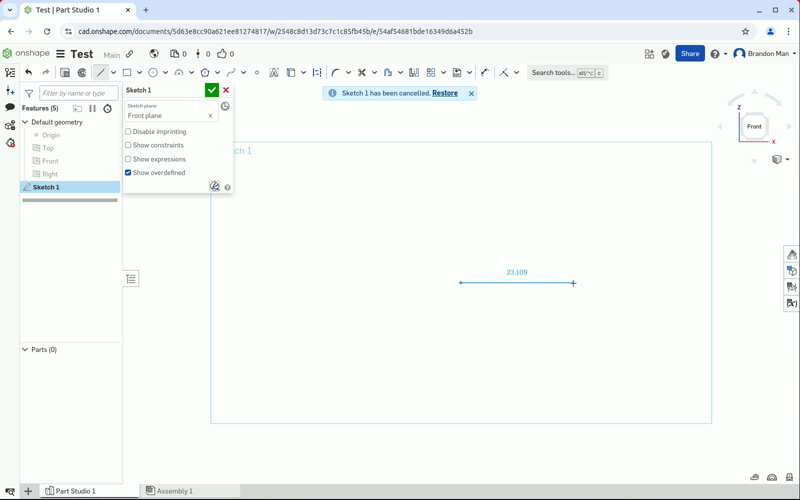
key_up(shift)
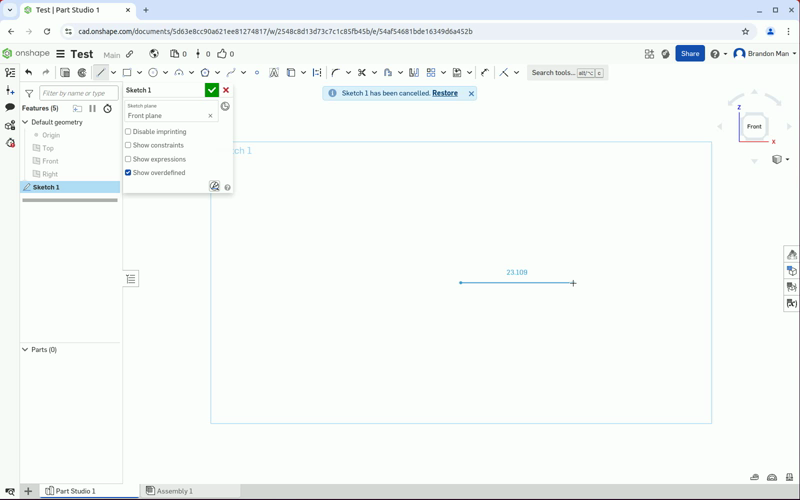
key_down(shift)
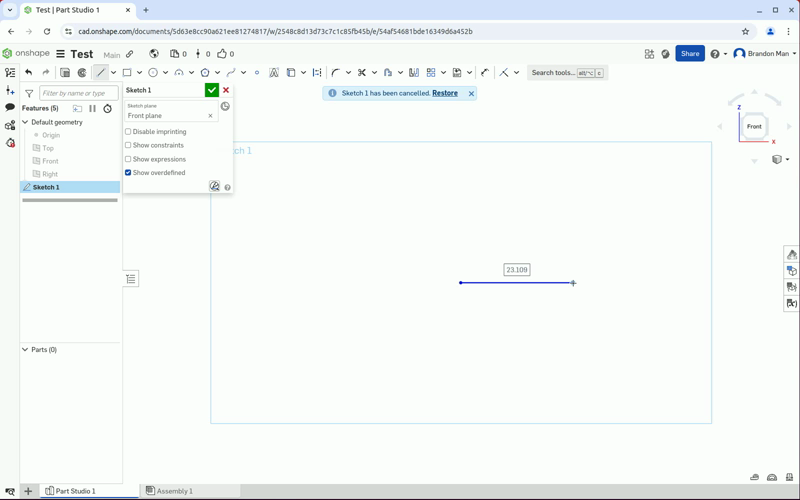
mouse_move(573, 208)
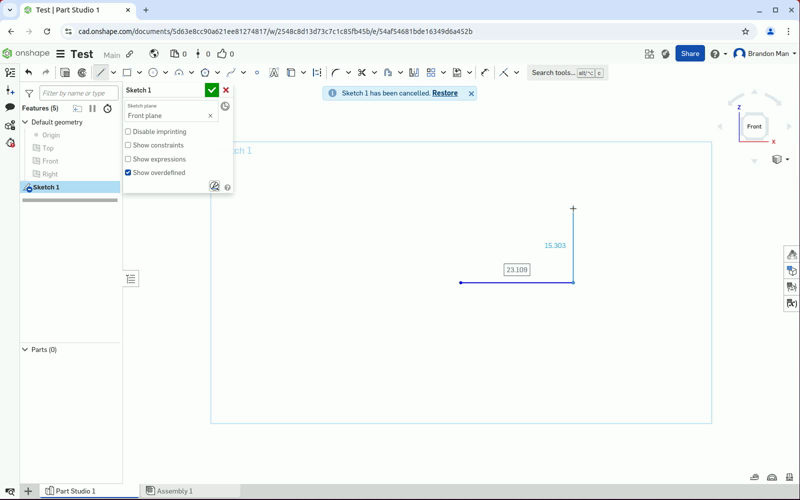
click(573, 208)
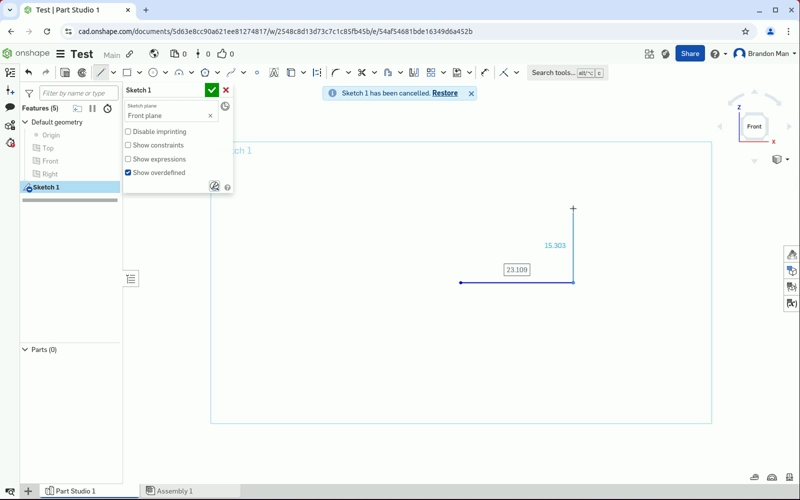
key_up(shift)
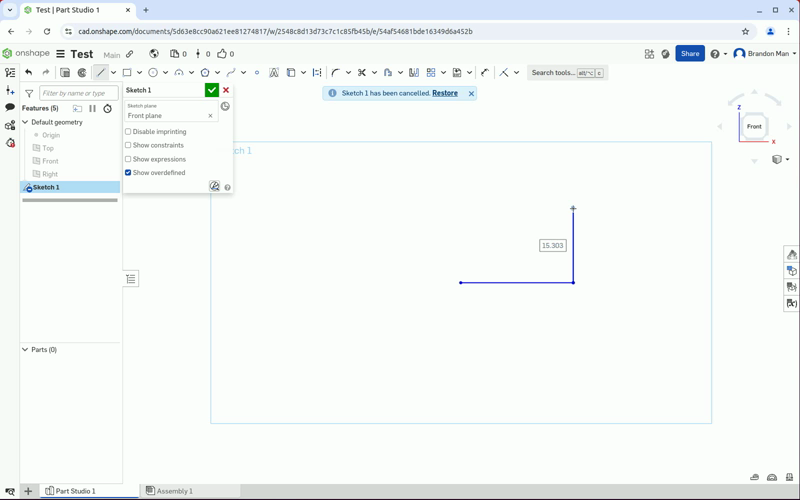
key_down(shift)
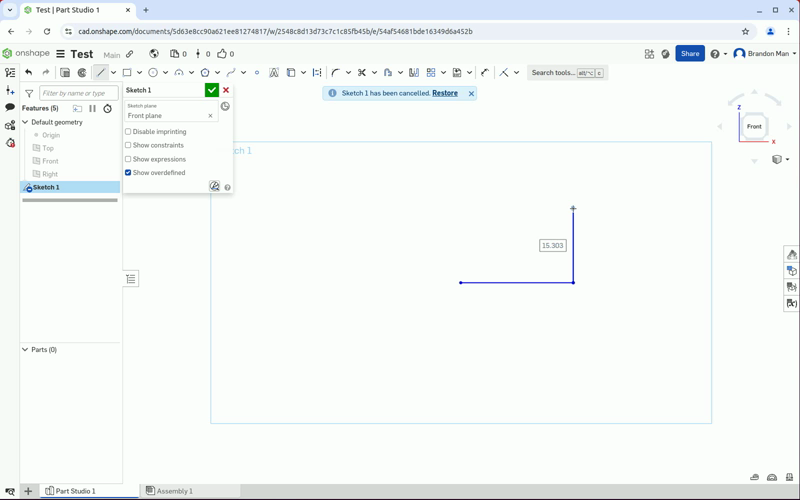
mouse_move(460, 208)
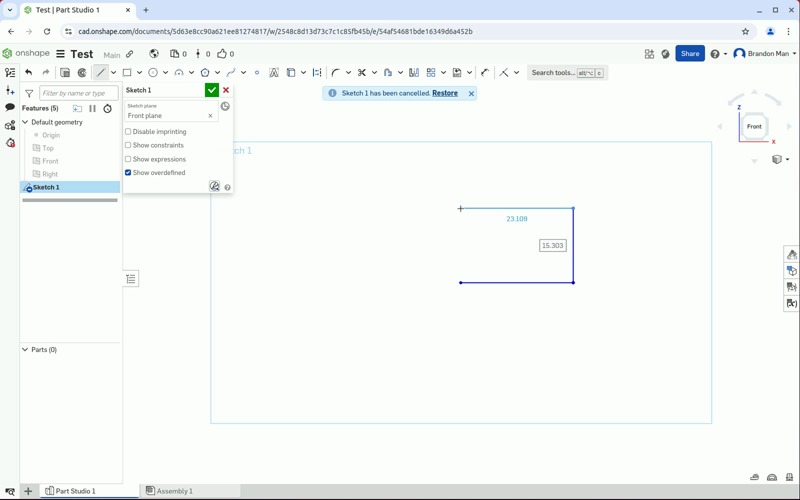
click(460, 208)
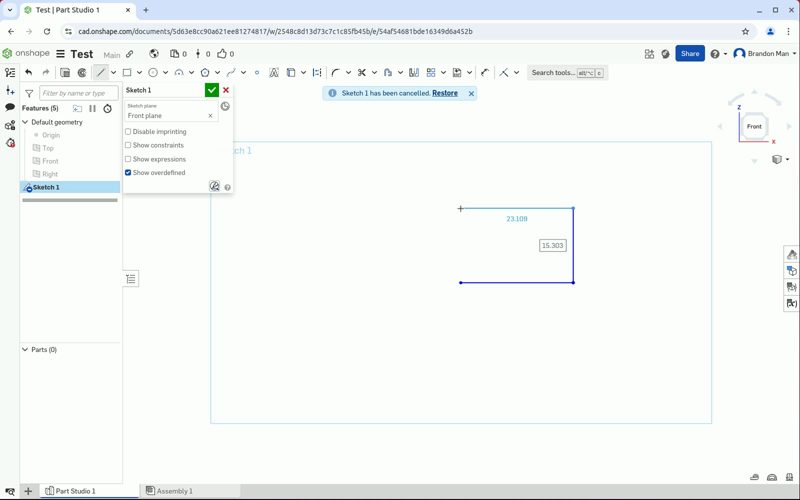
key_up(shift)
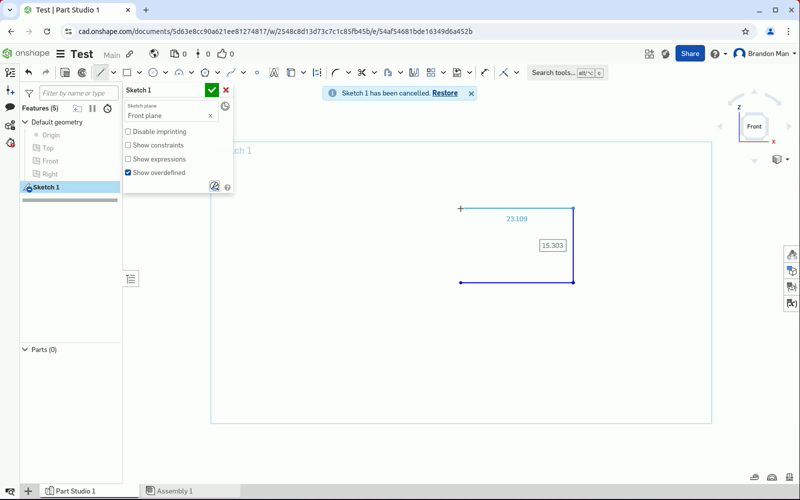
key_down(shift)
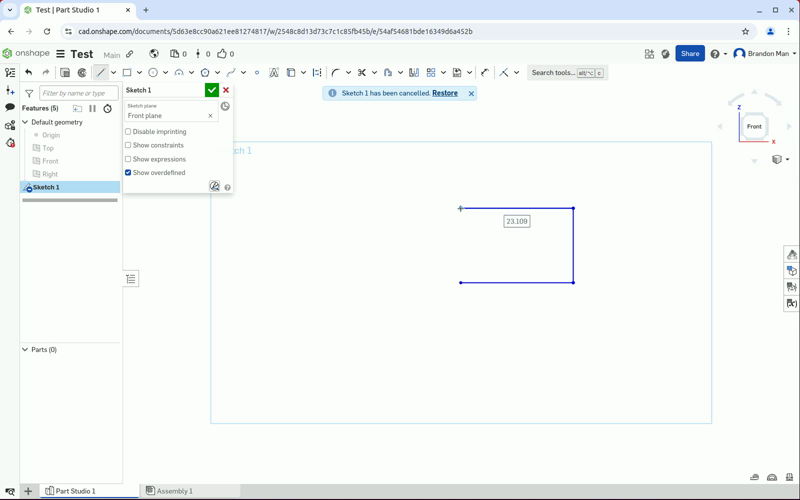
mouse_move(460, 282)
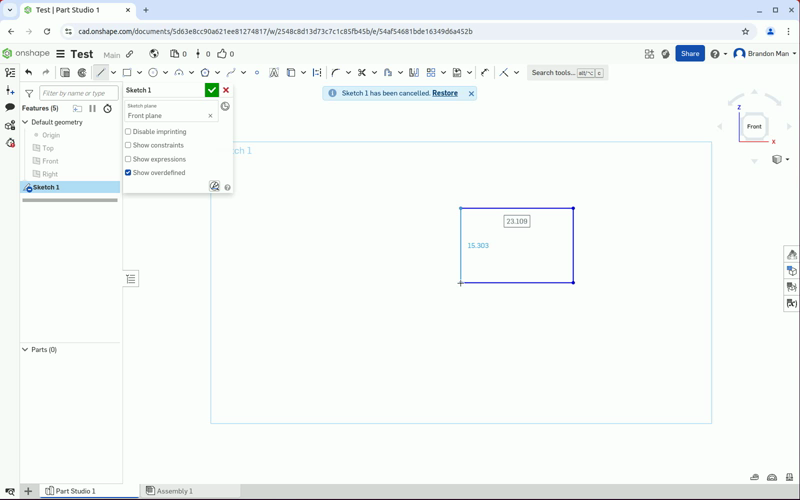
key_up(shift)
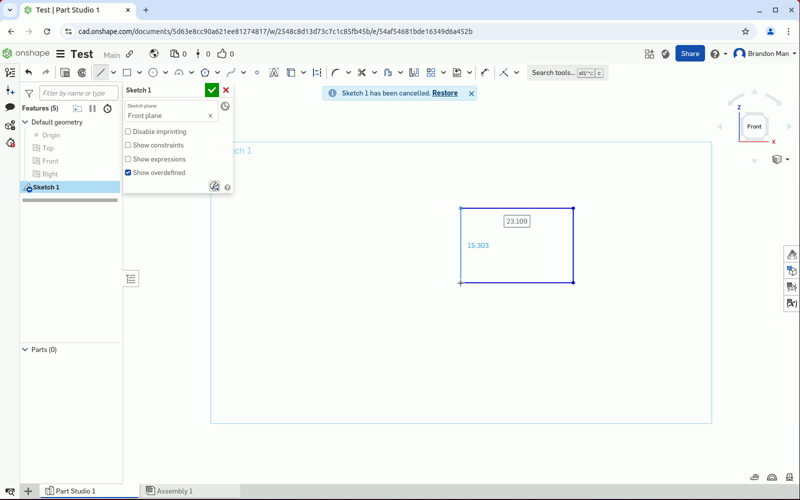
click(460, 282)
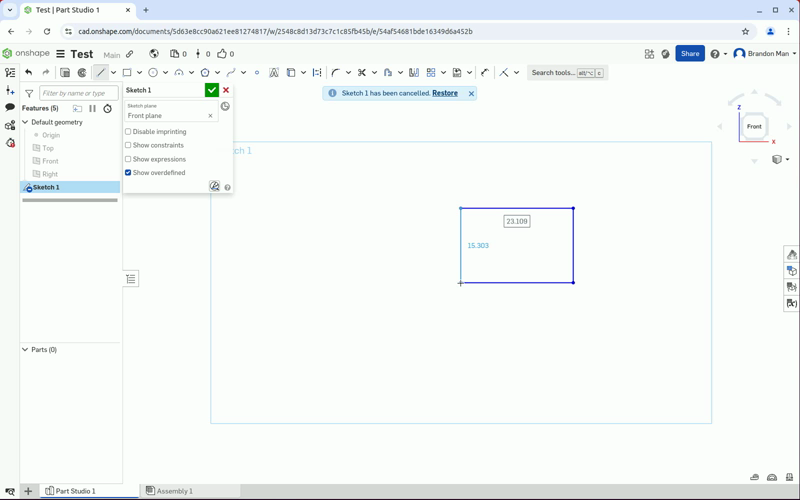
key(esc)
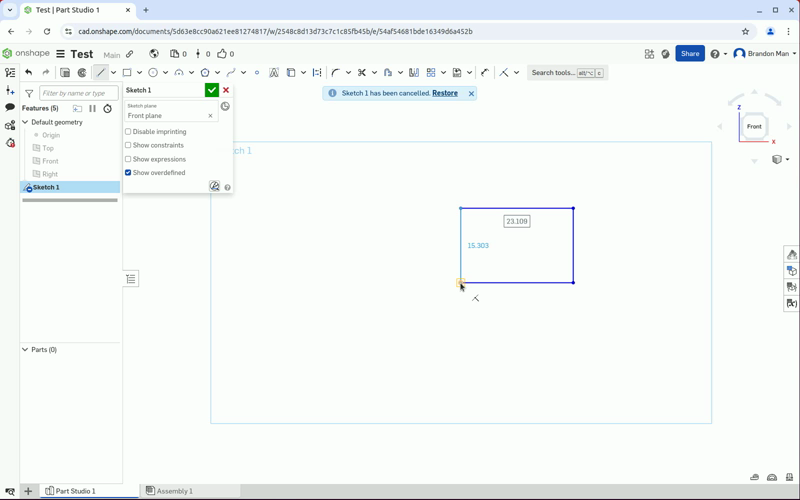
mouse_move(471, 275)
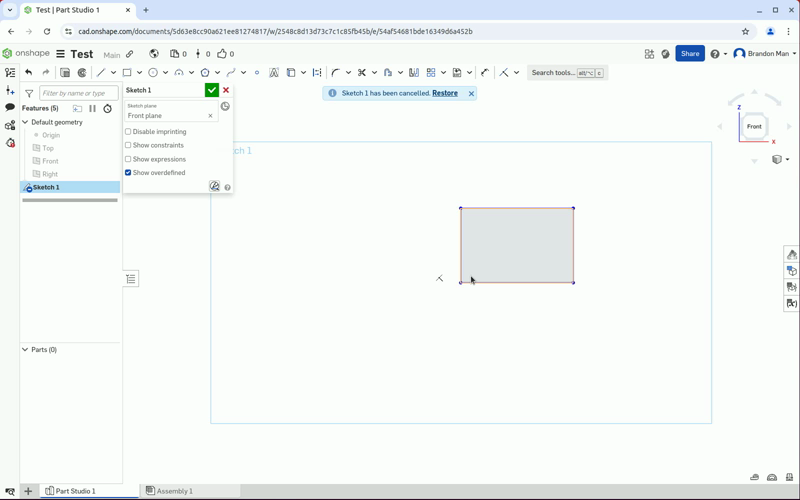
click(471, 275)
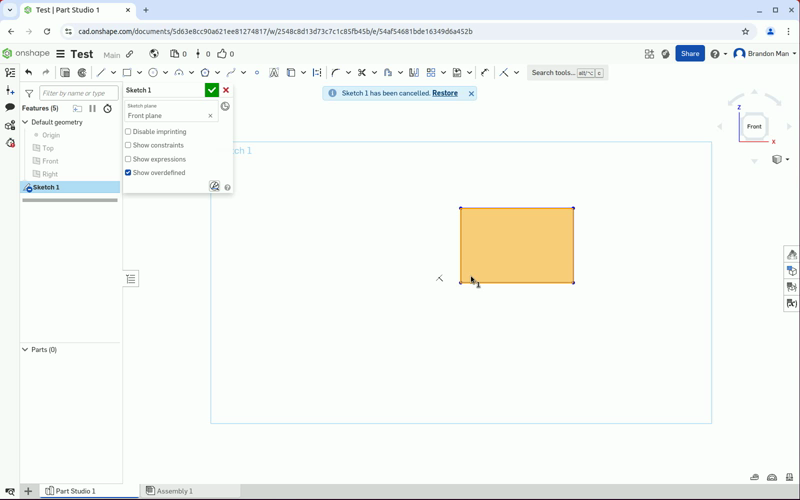
mouse_move(73, 352)
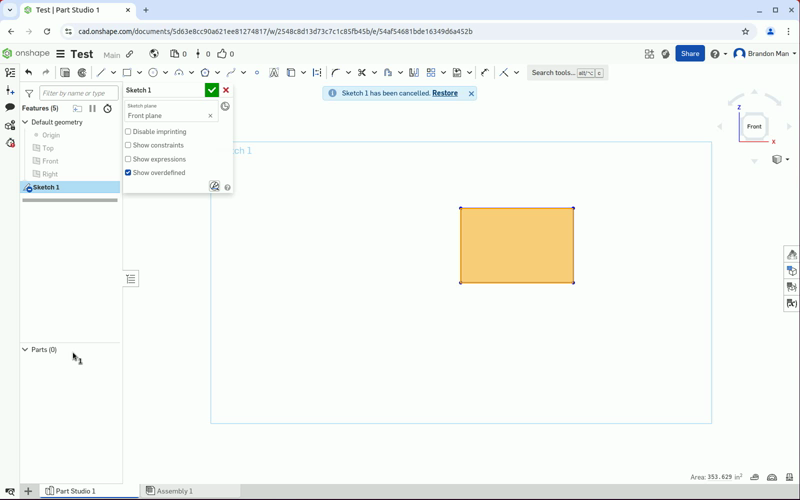
key(shift+y)
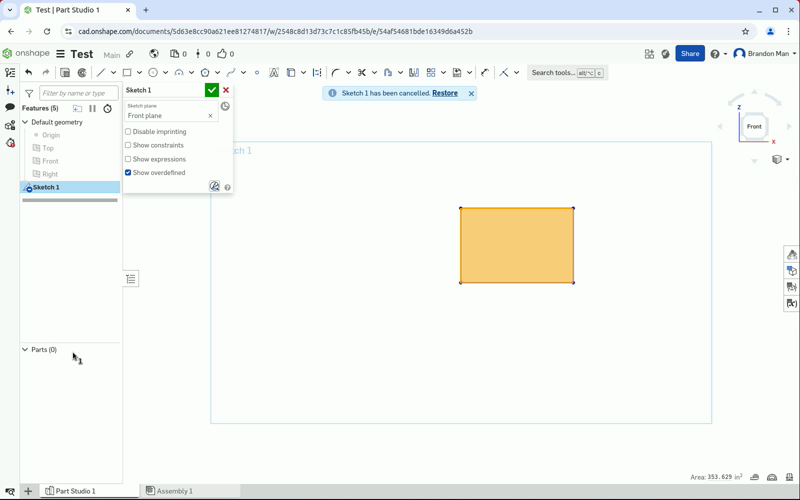
key(shift+e)
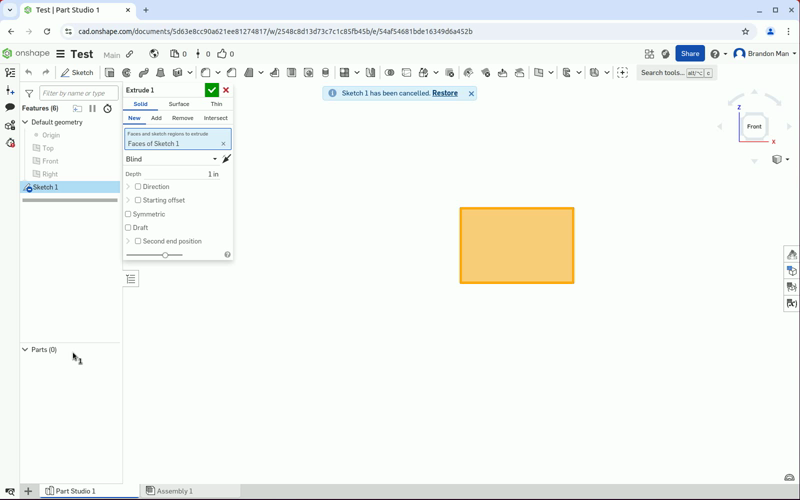
mouse_move(143, 106)
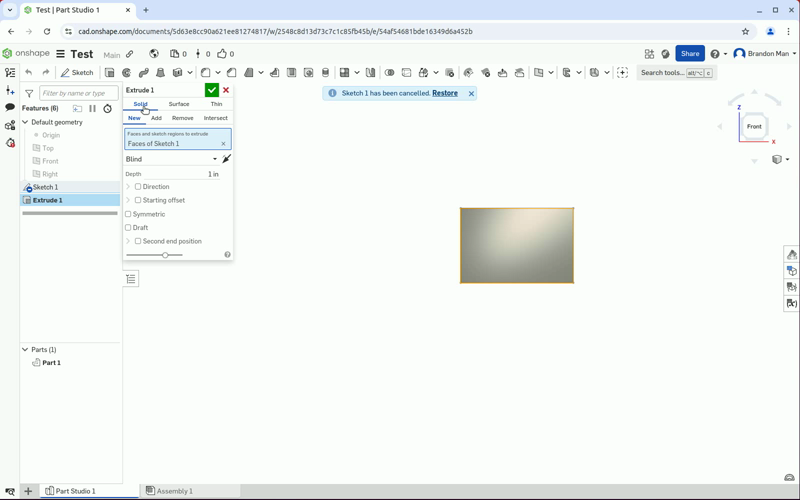
click(143, 106)
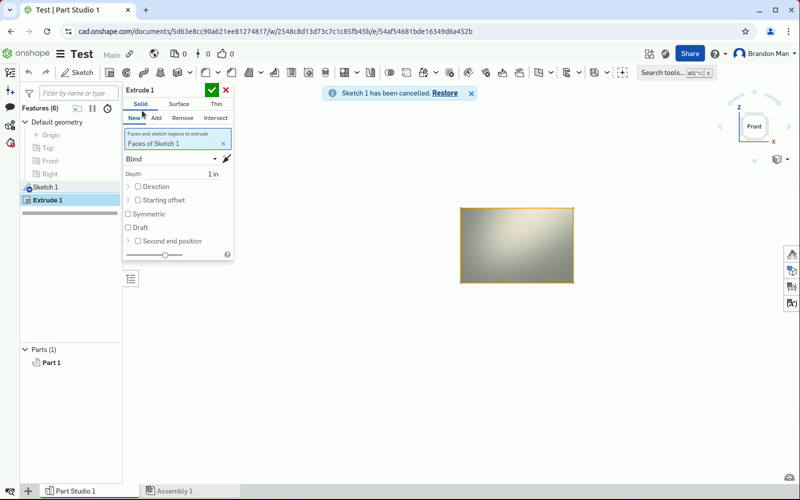
mouse_move(137, 120)
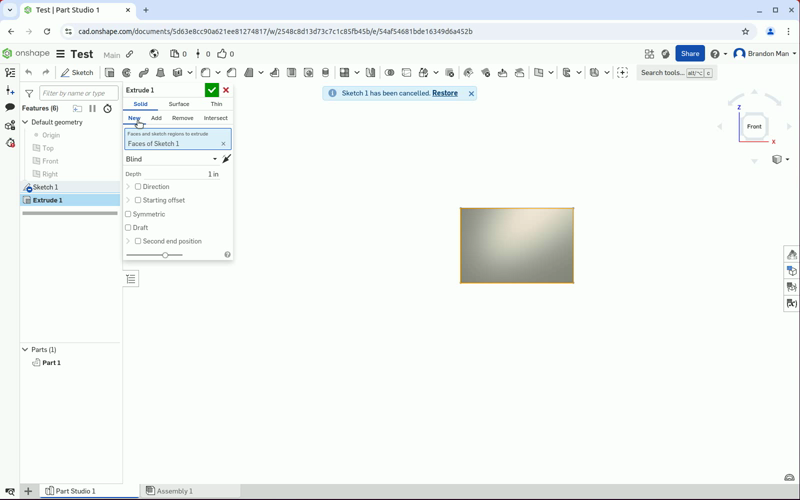
click(137, 120)
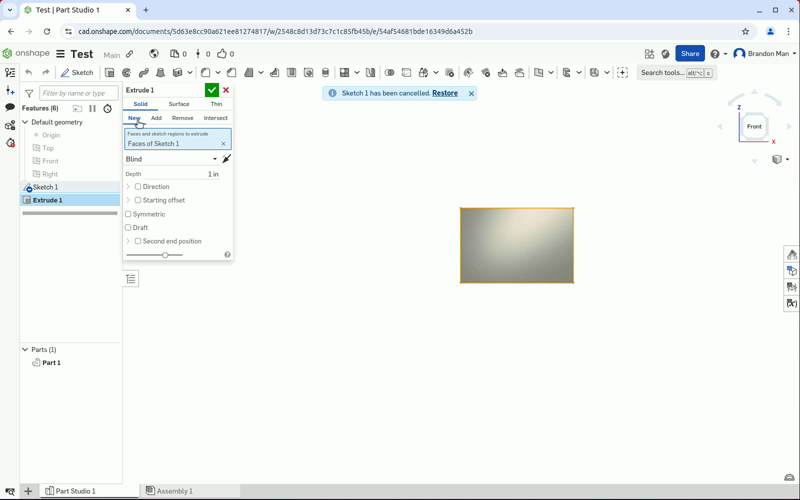
key(tab, 4)
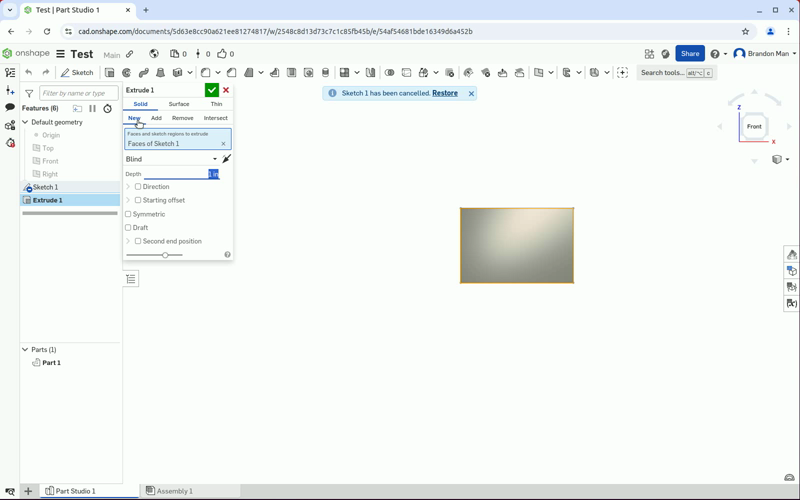
text(15.406)
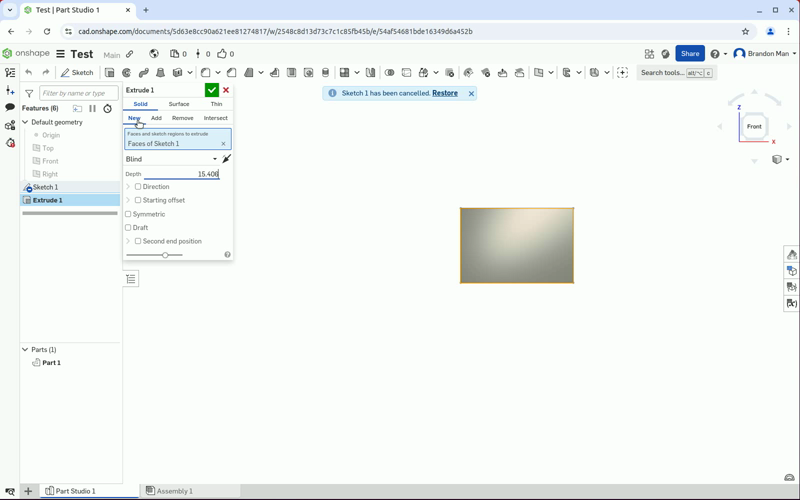
key(tab, 3)
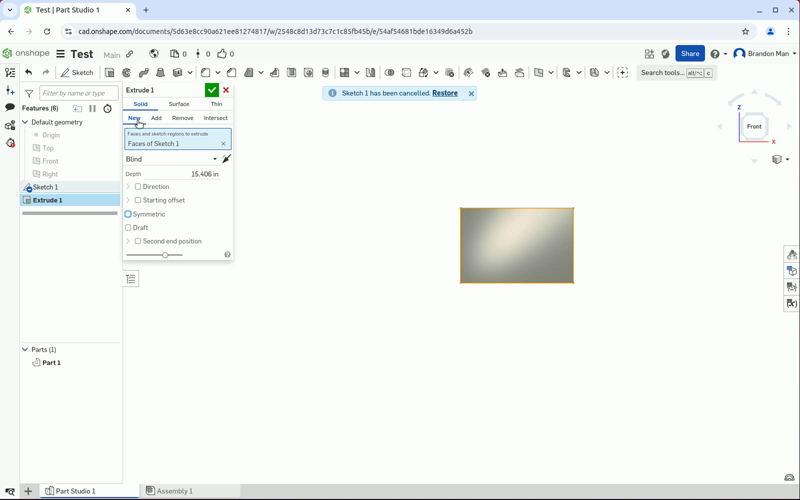
key(space)
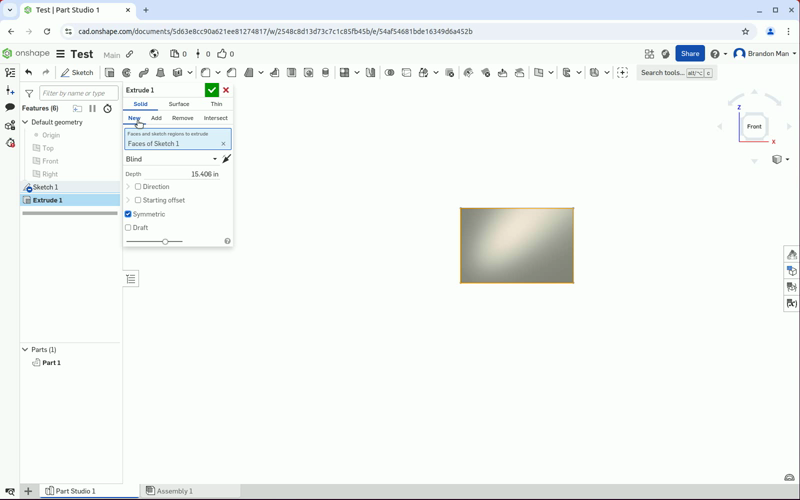
key(enter)
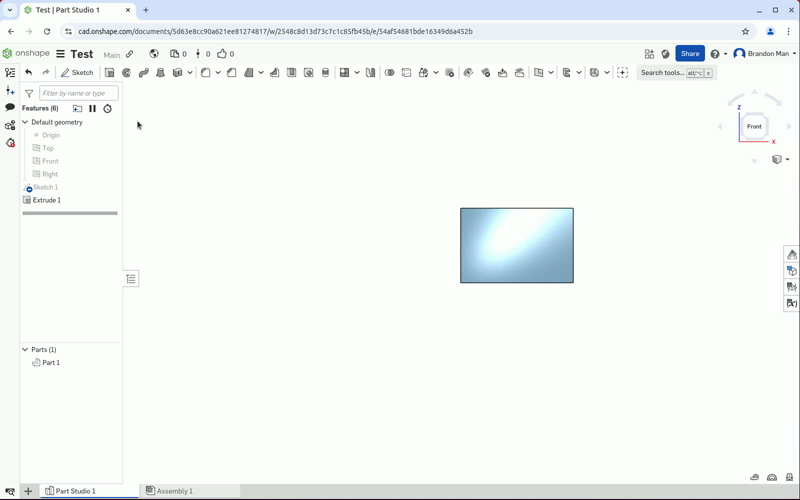
key(shift+h)
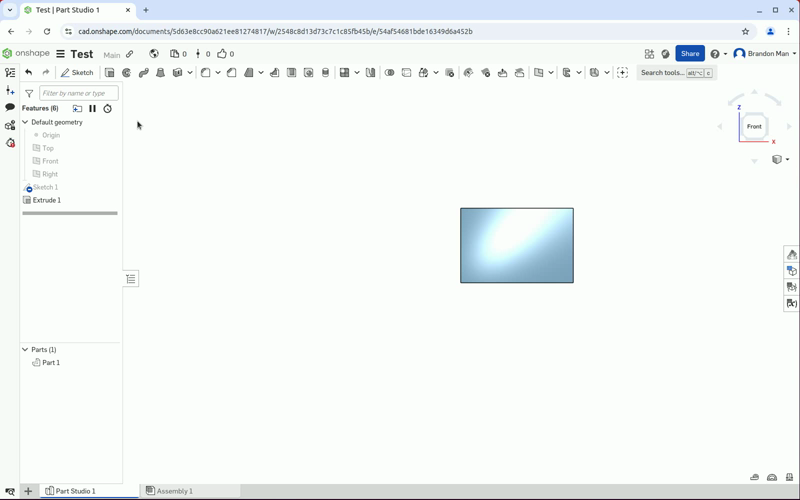
key(shift+h)
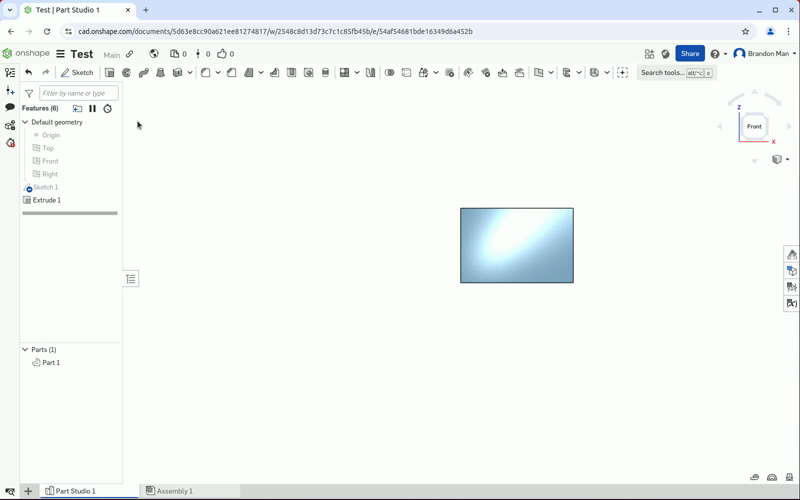
mouse_move(73, 189)
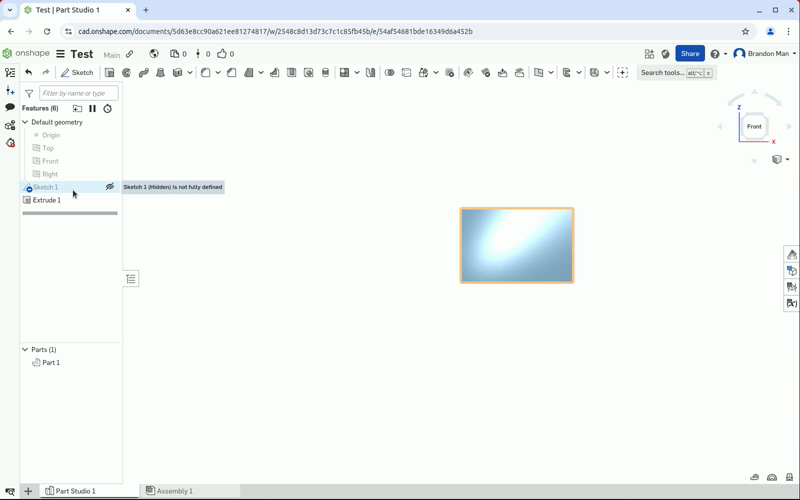
click(73, 189)
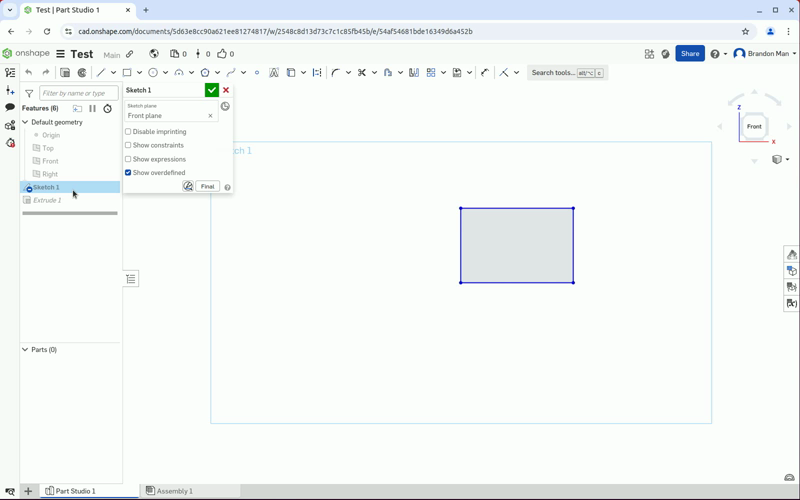
mouse_move(229, 92)
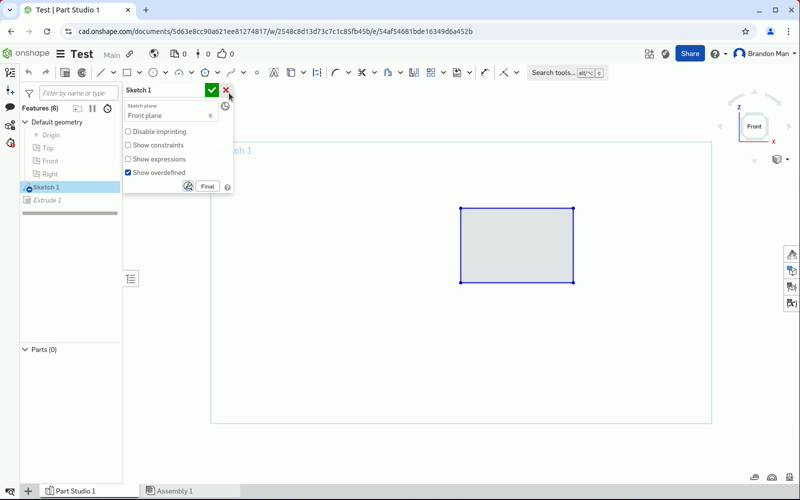
click(229, 92)
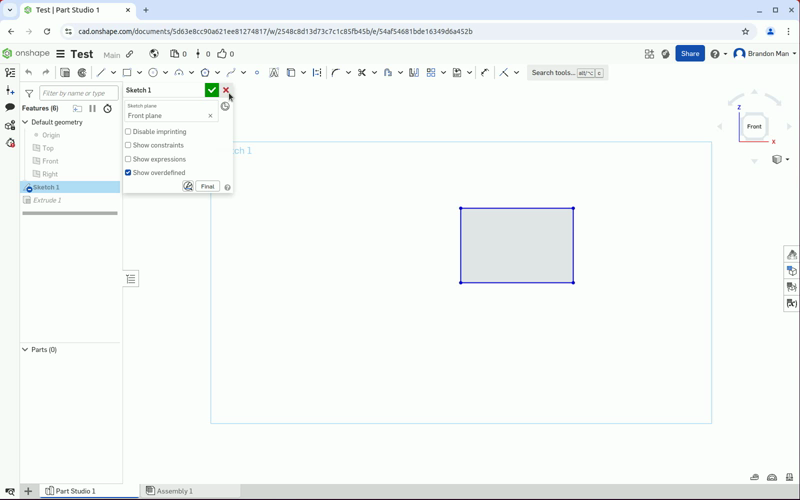
key(shift+s)
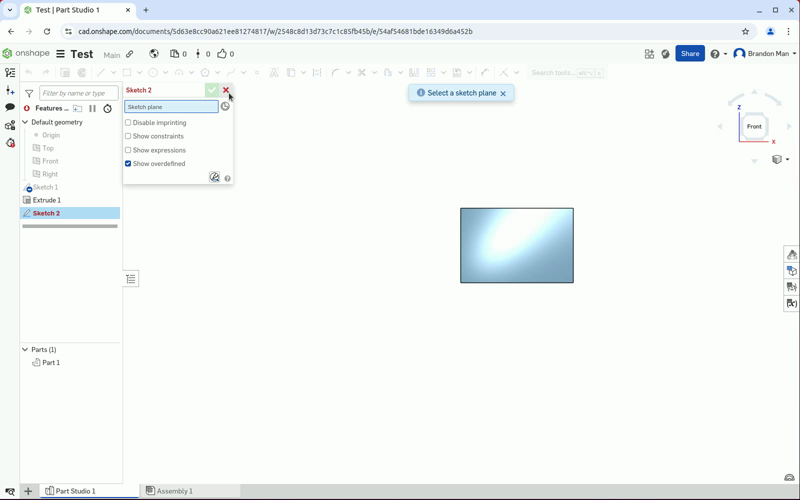
mouse_move(73, 163)
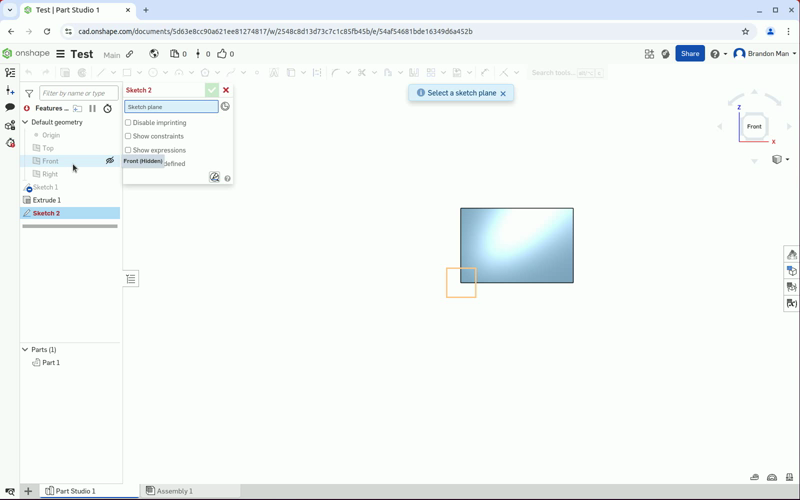
click(73, 163)
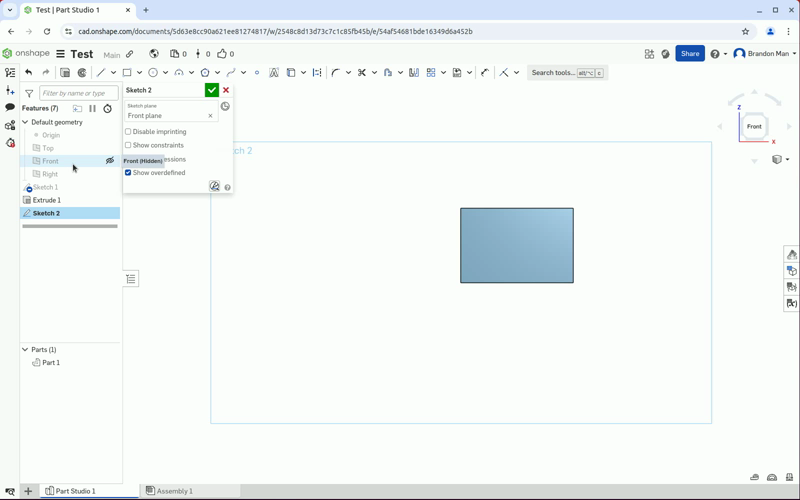
mouse_move(73, 352)
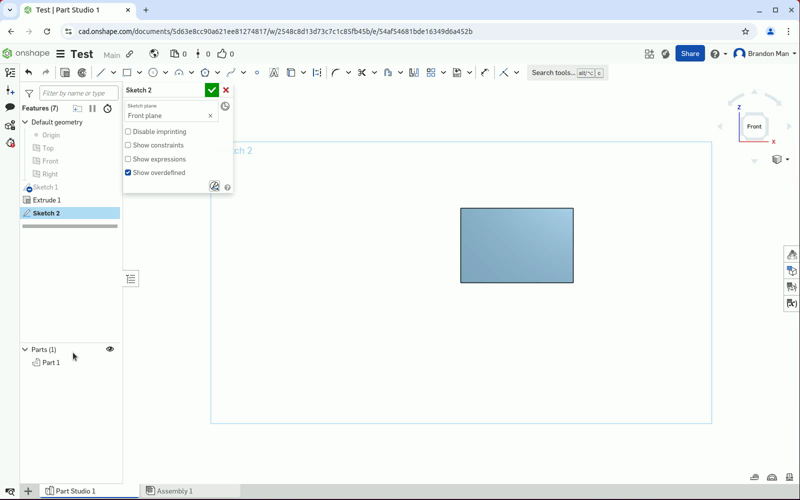
key(y)
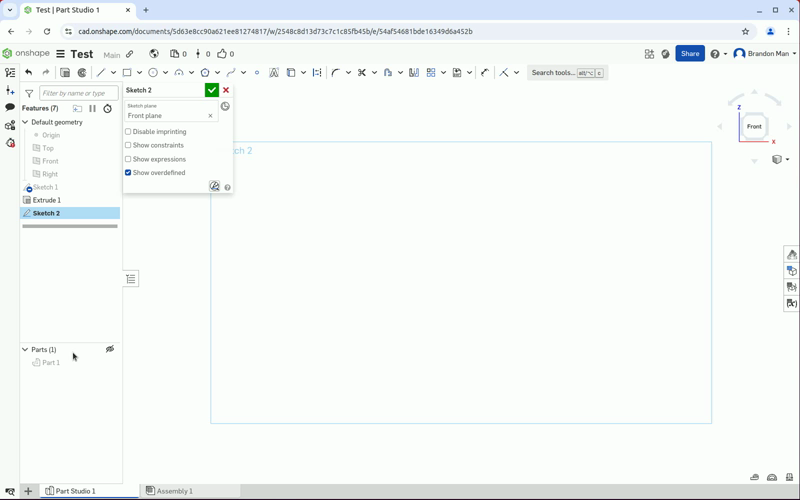
key(l)
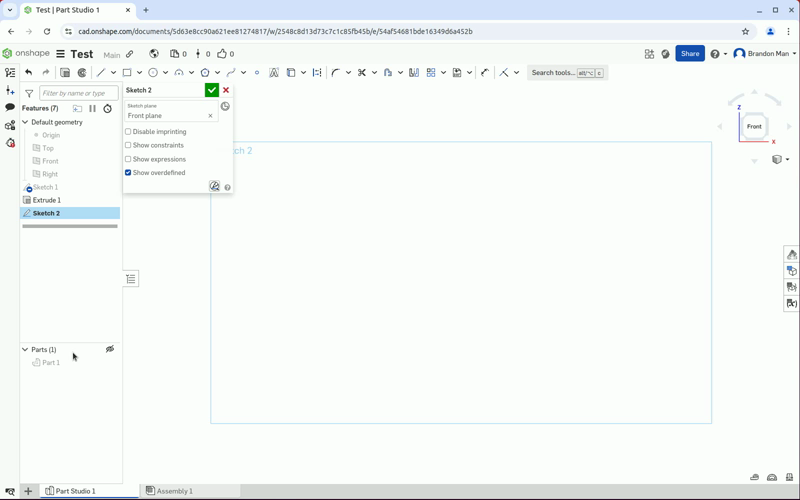
key_down(shift)
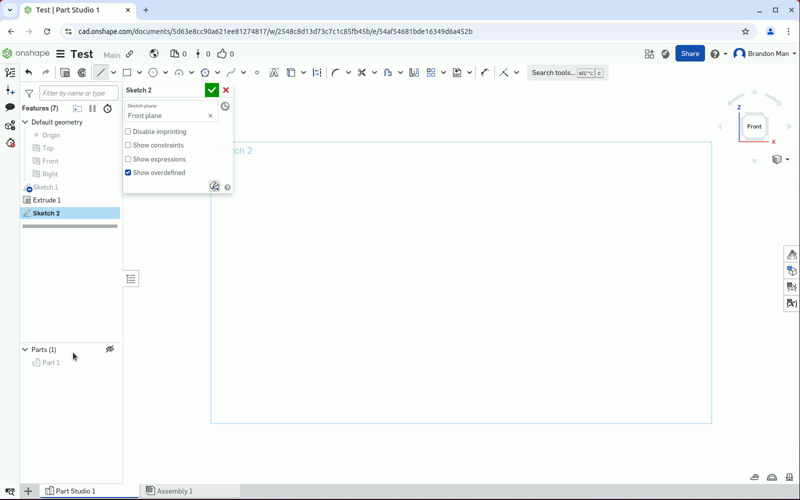
mouse_move(516, 207)
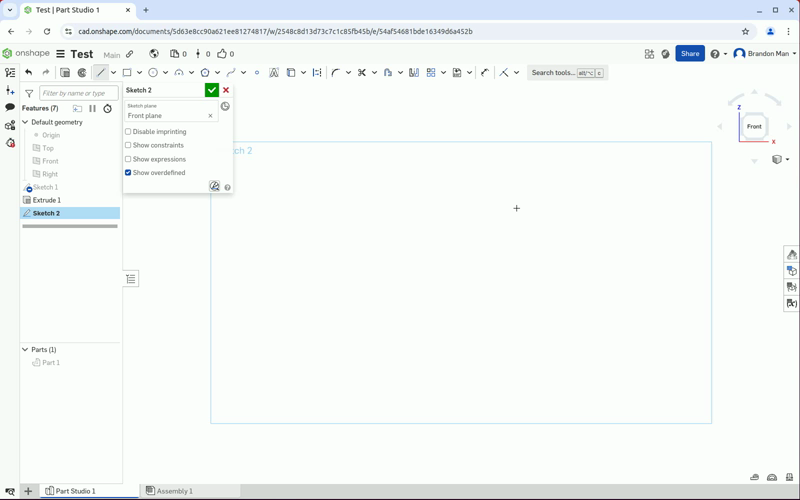
click(516, 207)
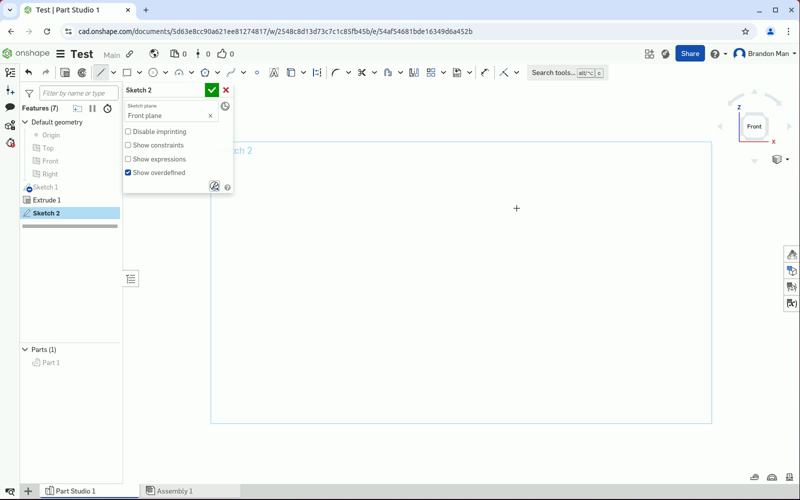
key_up(shift)
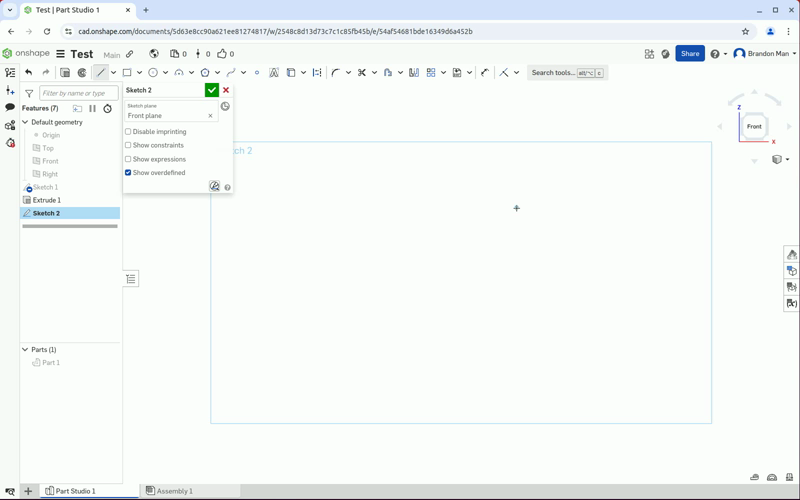
key_down(shift)
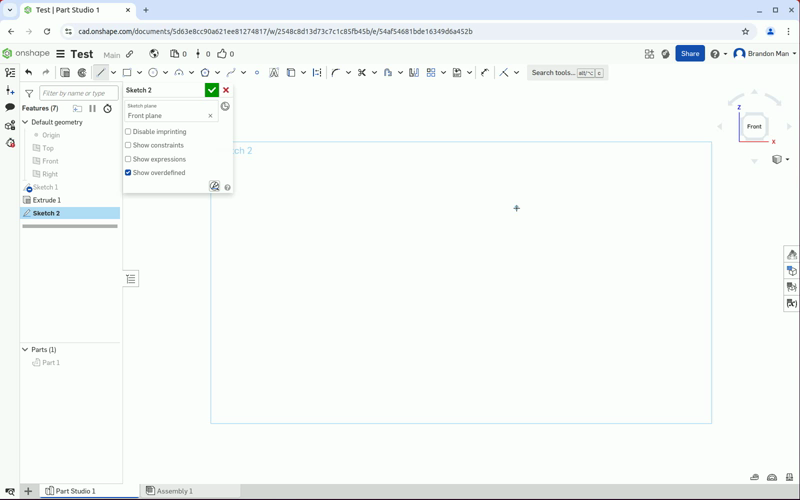
mouse_move(573, 264)
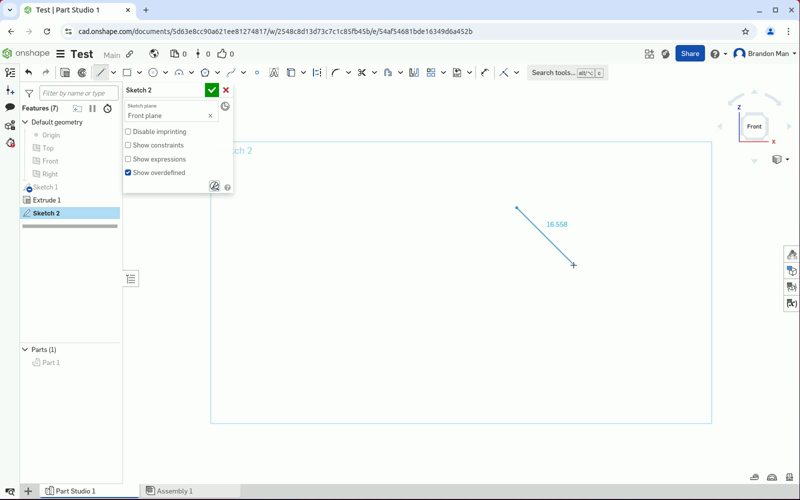
click(573, 264)
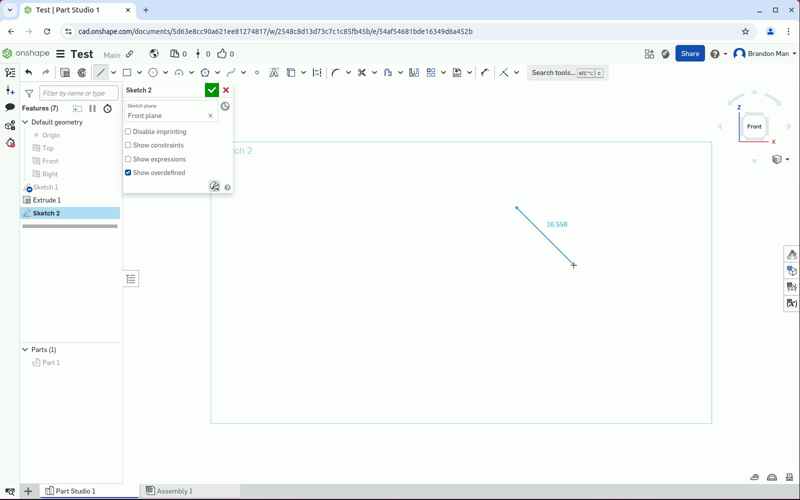
key_up(shift)
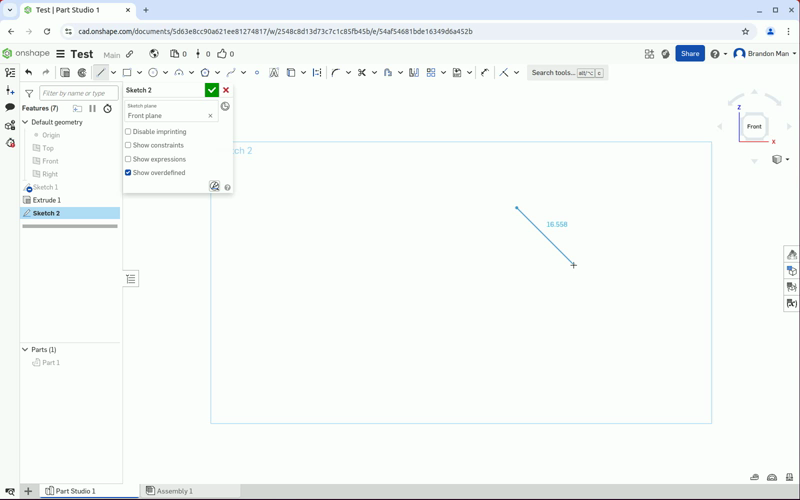
key_down(shift)
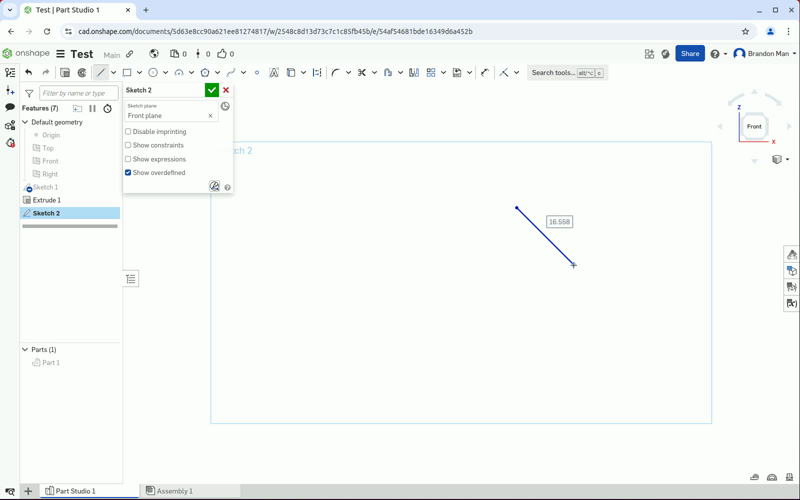
mouse_move(589, 264)
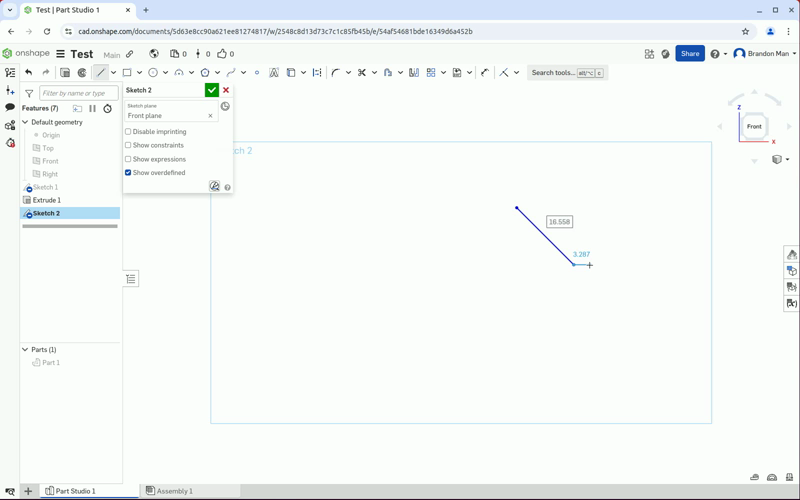
mouse_move(573, 207)
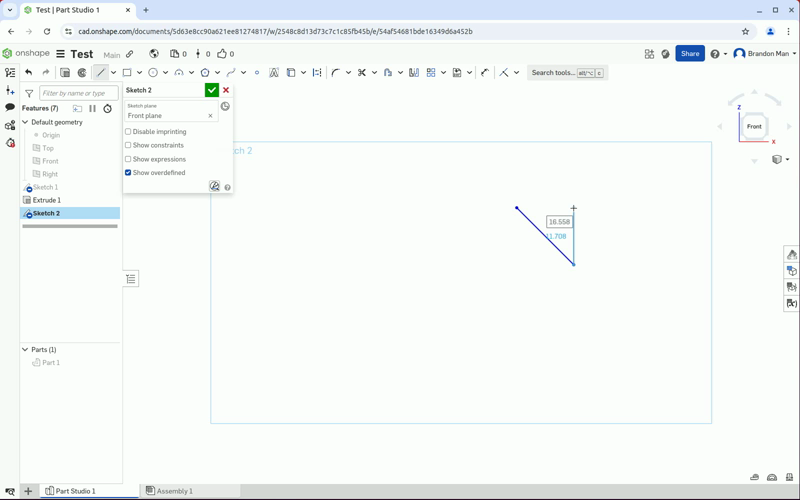
click(573, 207)
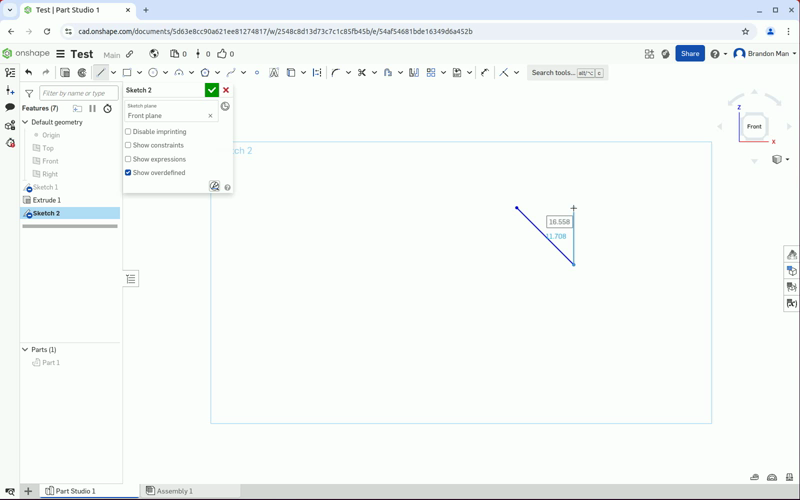
key_up(shift)
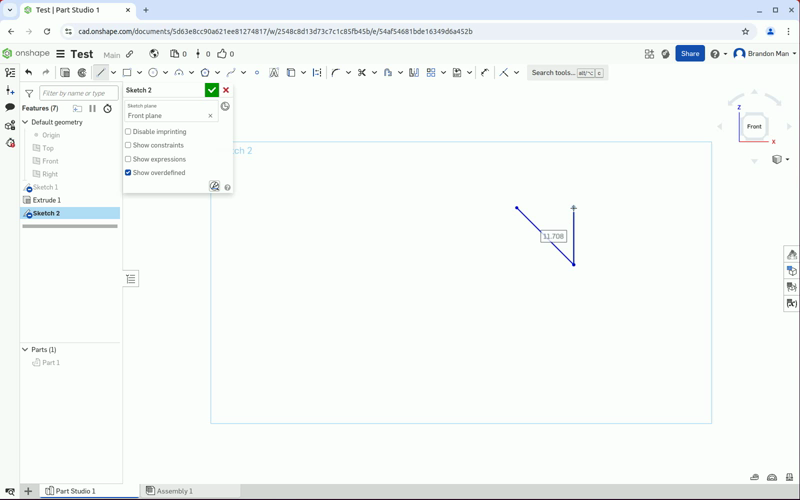
mouse_move(589, 207)
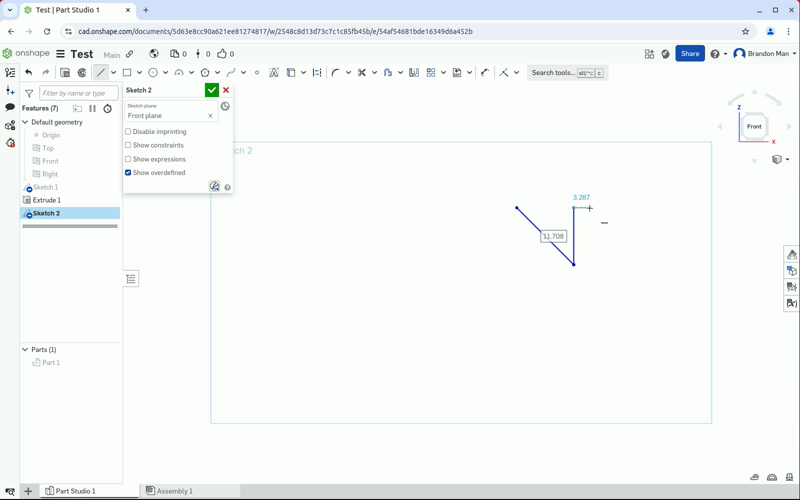
key_down(shift)
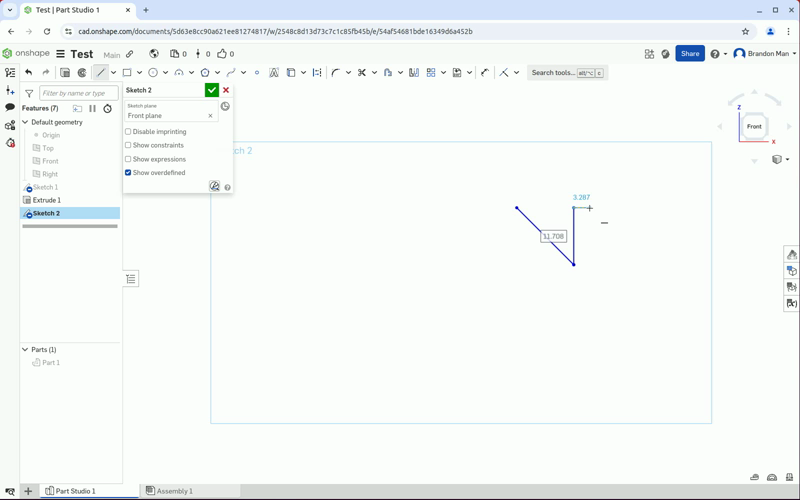
mouse_move(516, 207)
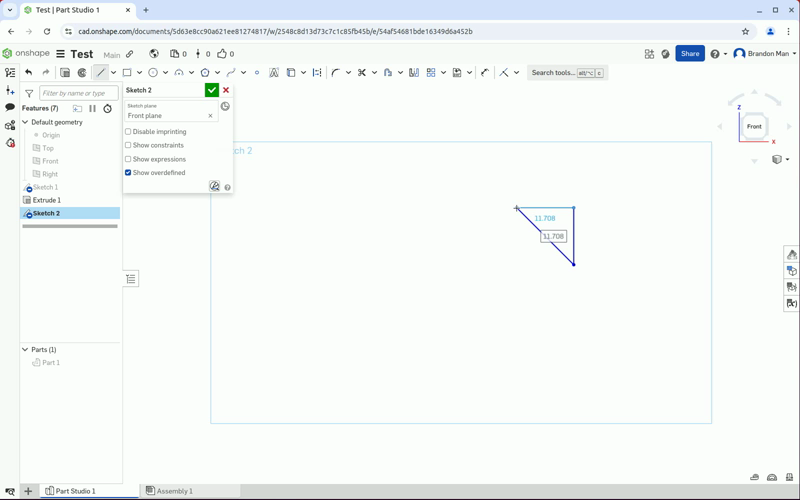
key_up(shift)
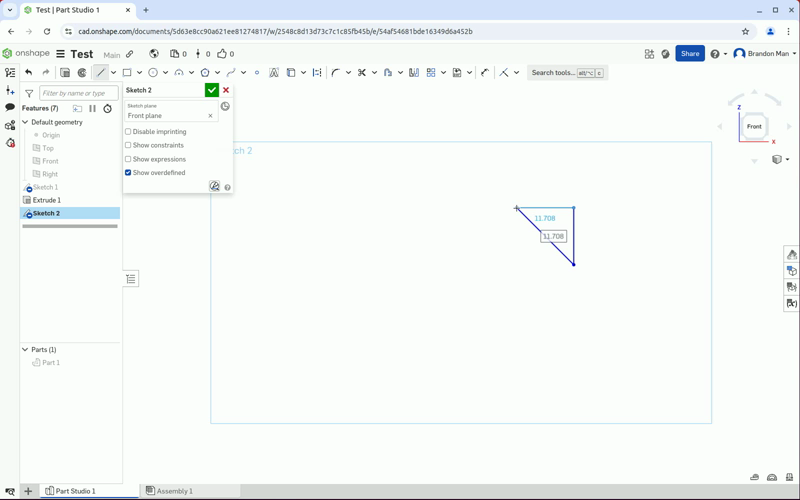
click(516, 207)
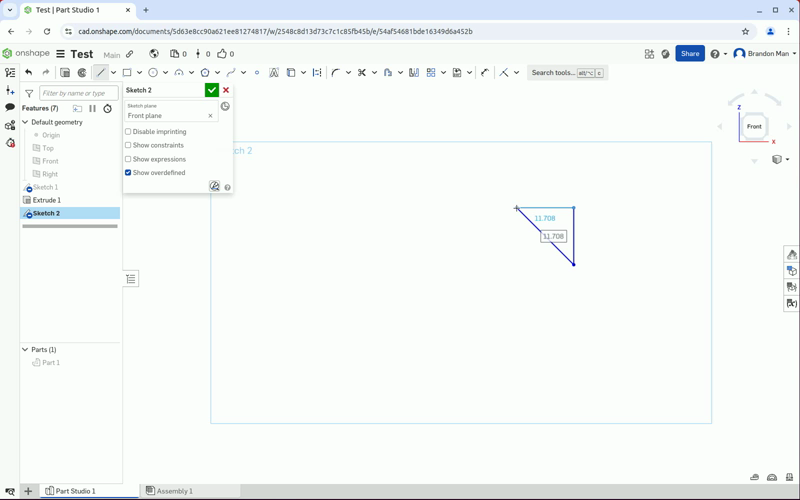
key(esc)
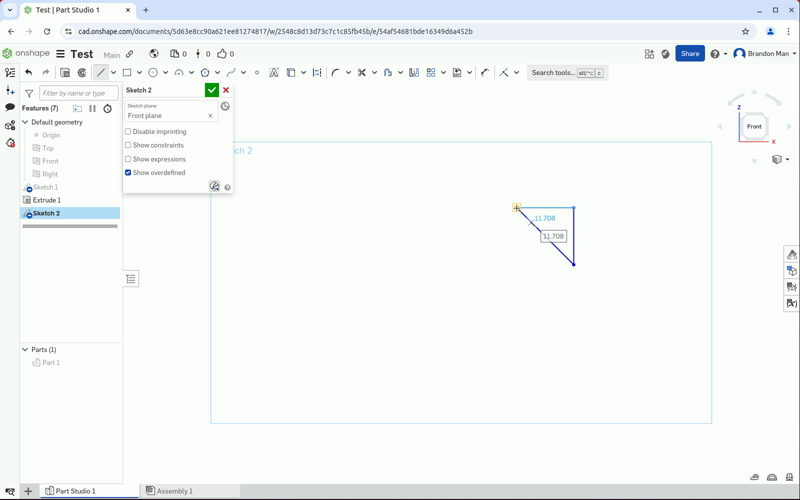
mouse_move(541, 221)
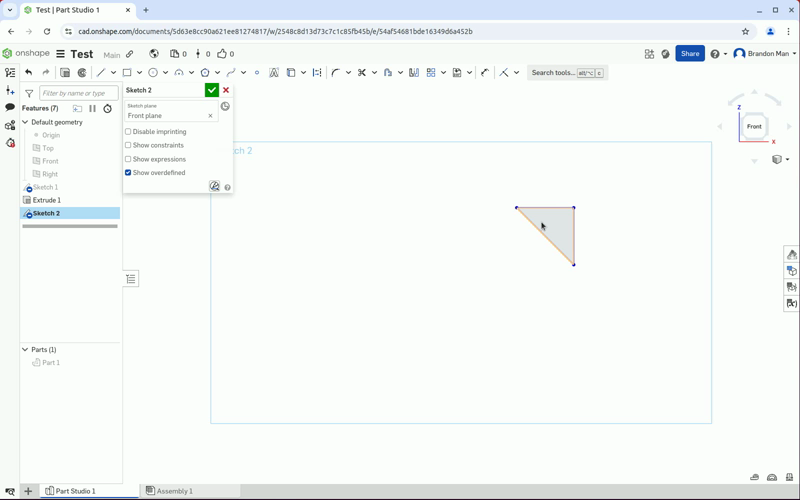
scroll(6)
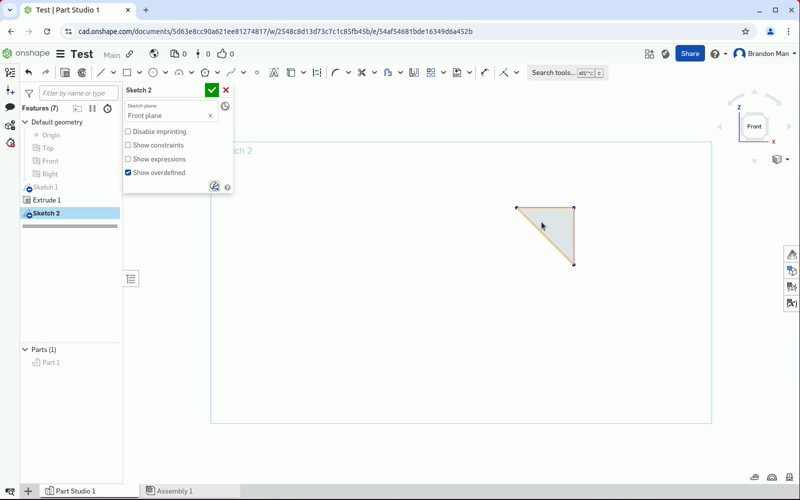
scroll(6)
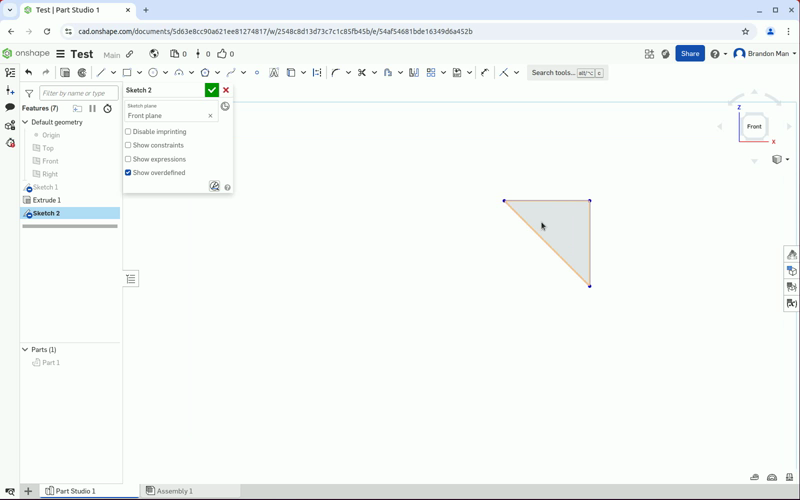
scroll(6)
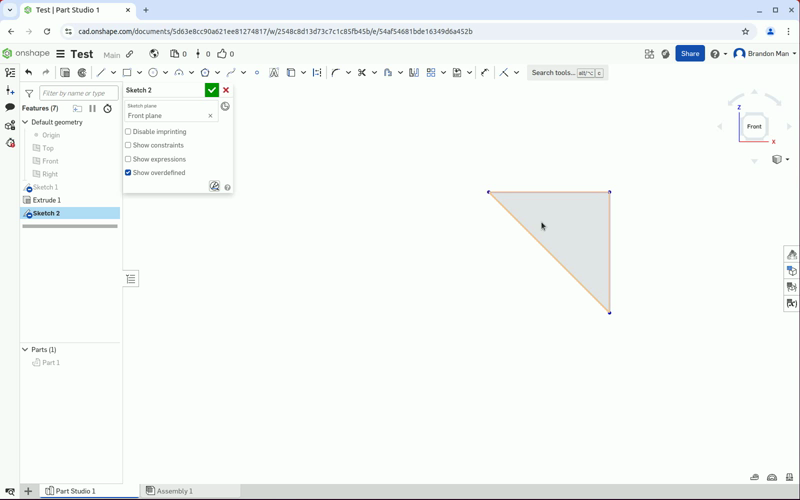
scroll(6)
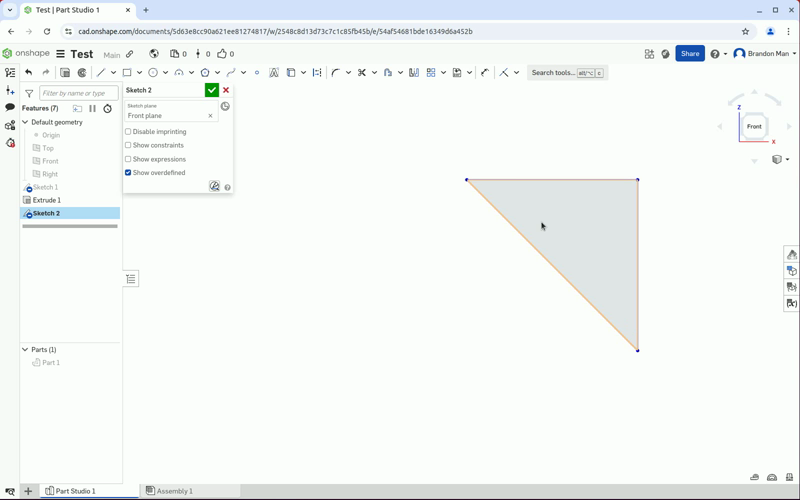
scroll(6)
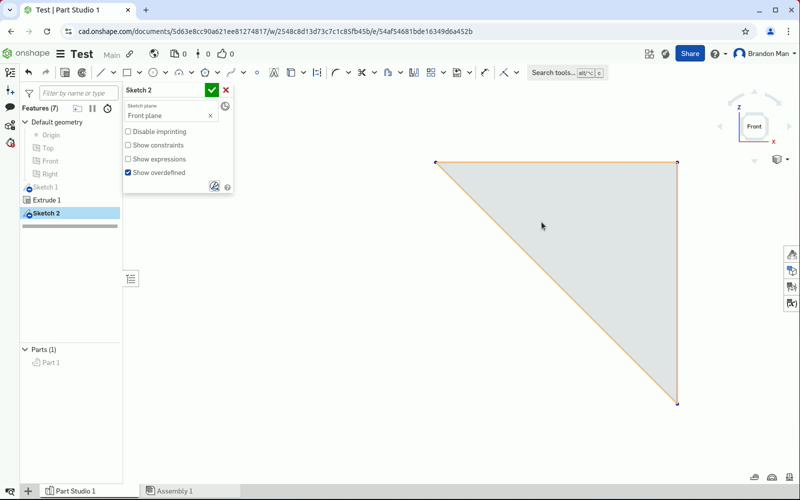
scroll(6)
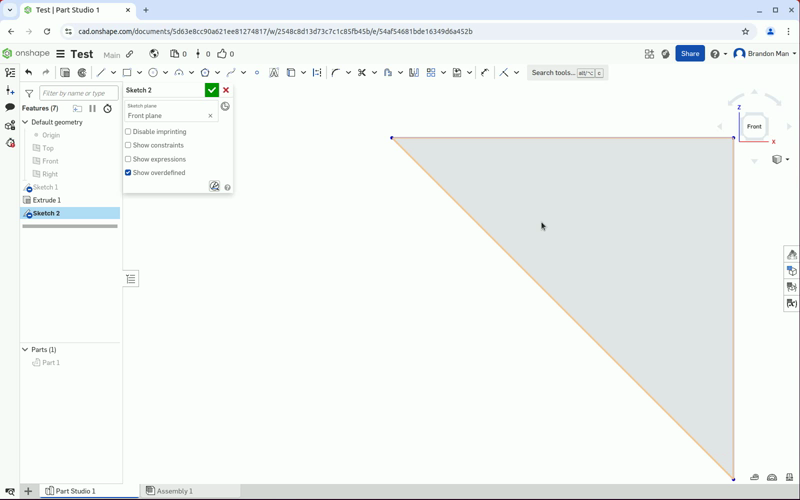
scroll(6)
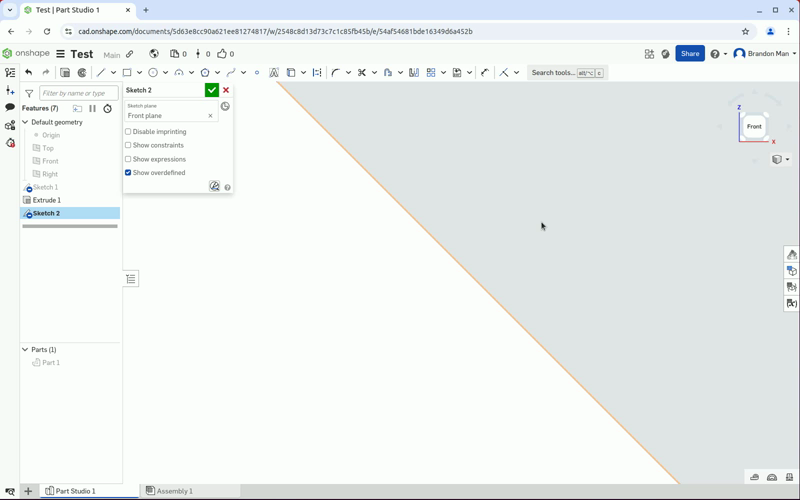
click(541, 221)
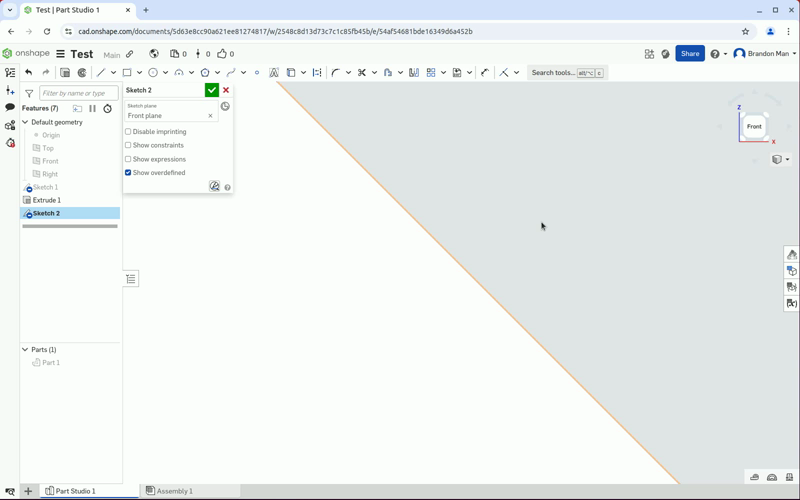
scroll(-6)
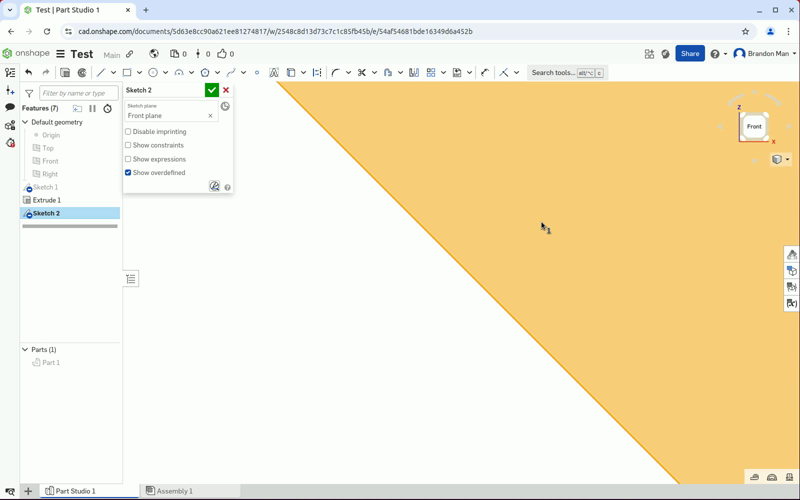
scroll(-6)
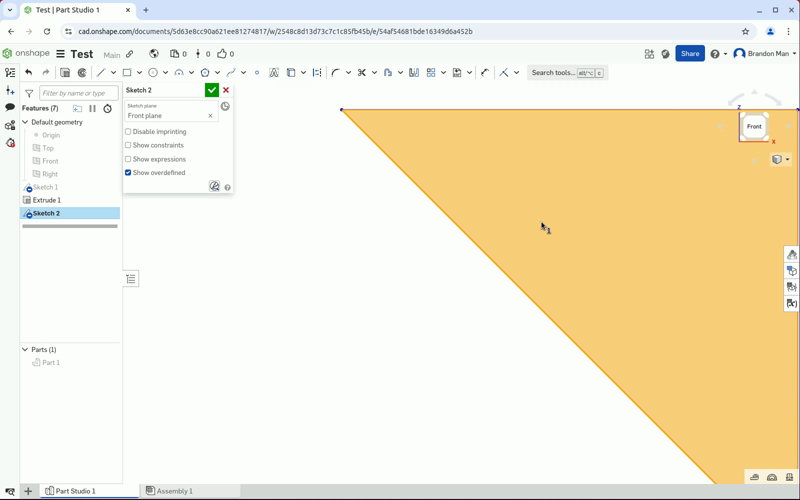
scroll(-6)
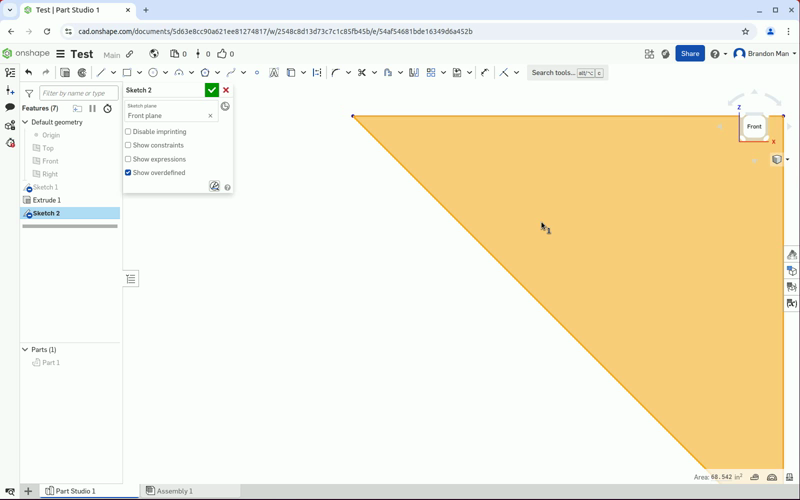
scroll(-6)
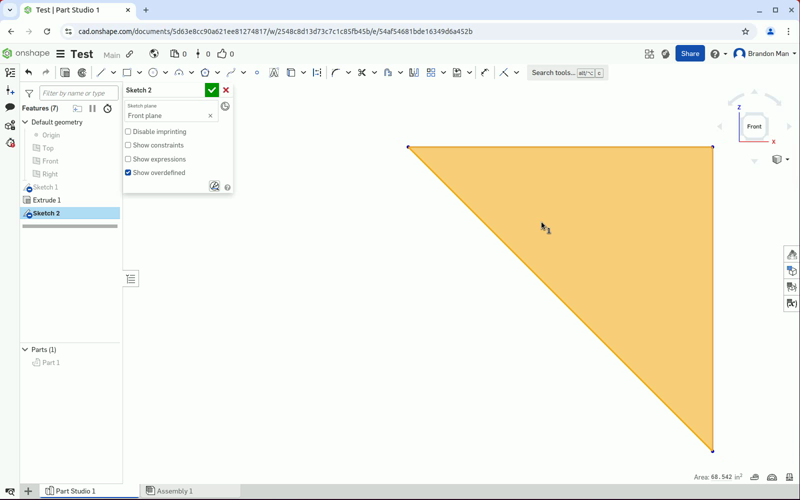
scroll(-6)
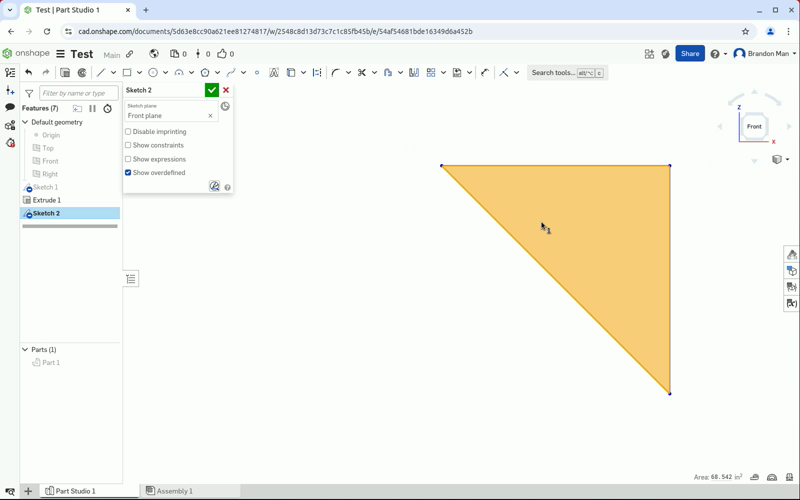
scroll(-6)
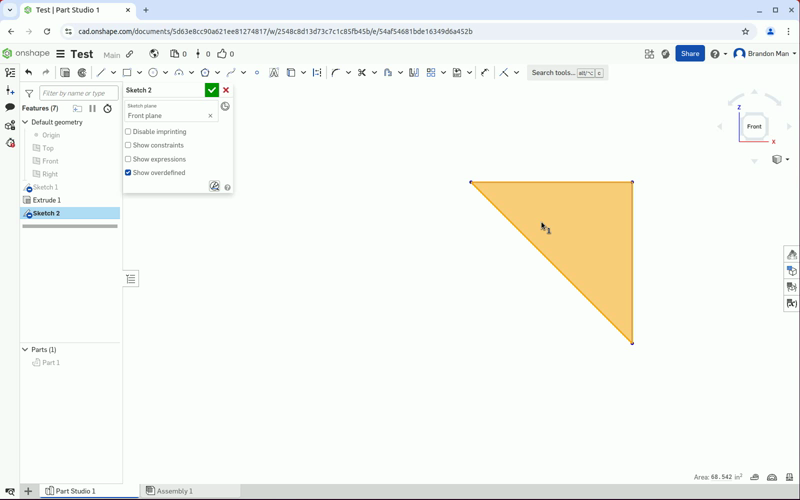
scroll(-6)
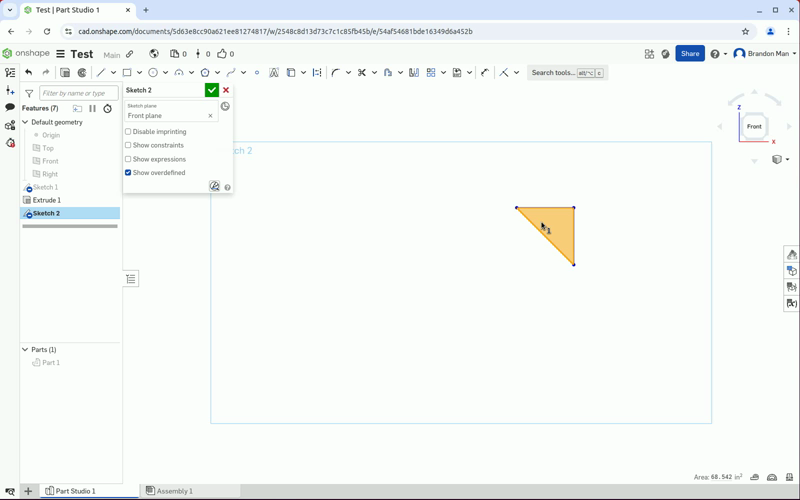
mouse_move(73, 352)
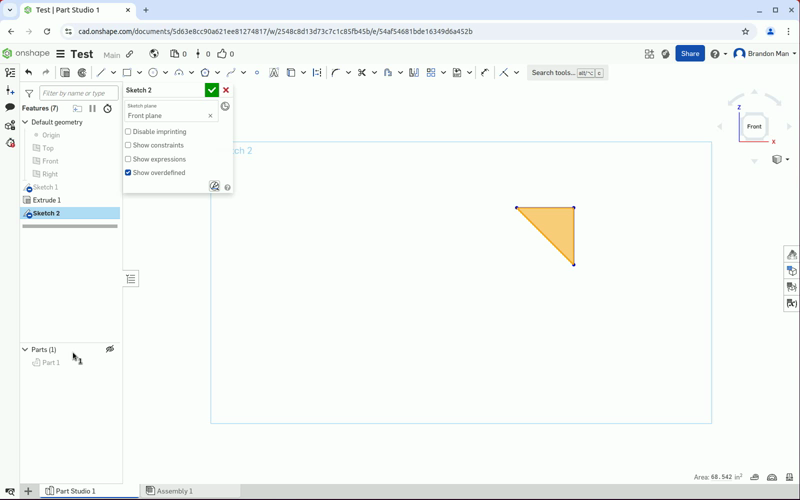
key(shift+y)
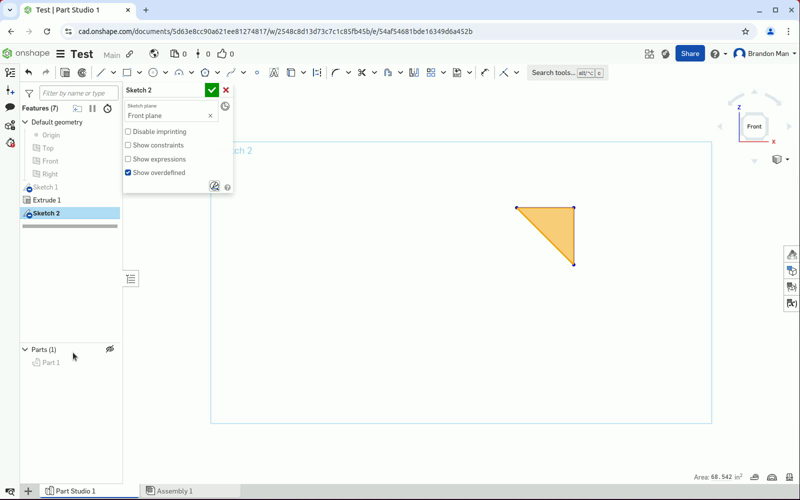
key(shift+e)
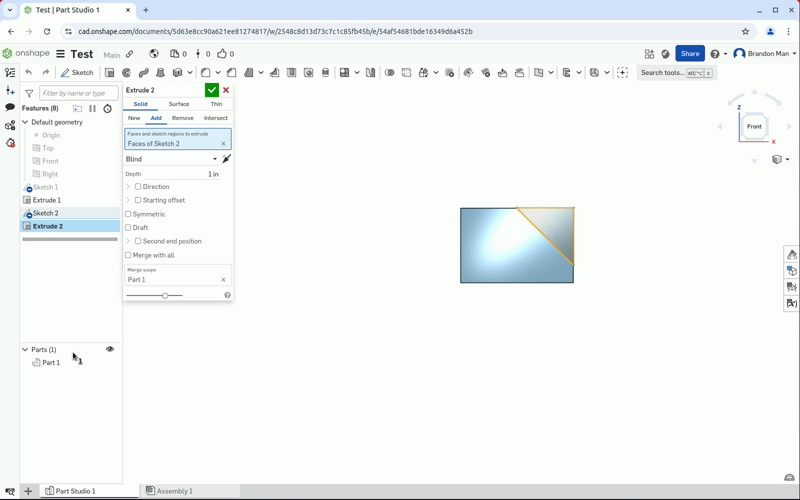
mouse_move(143, 106)
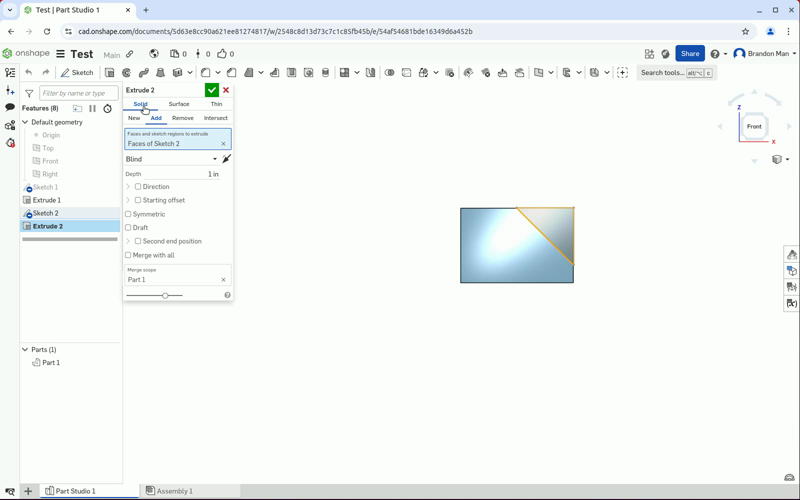
click(143, 106)
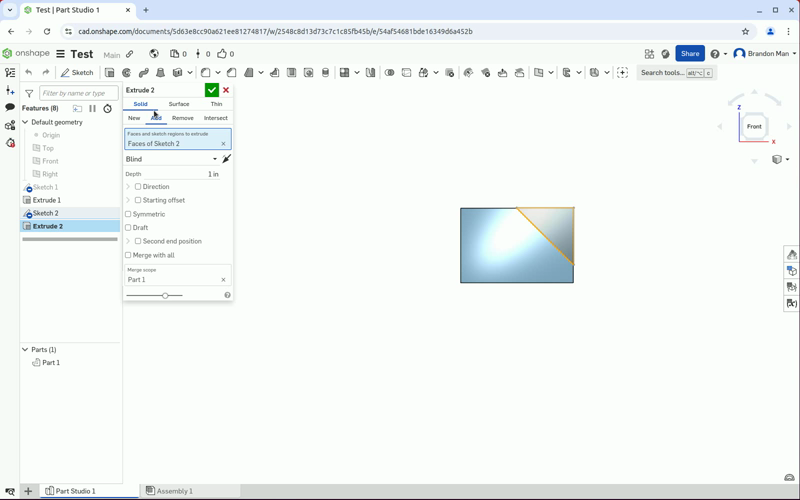
mouse_move(186, 120)
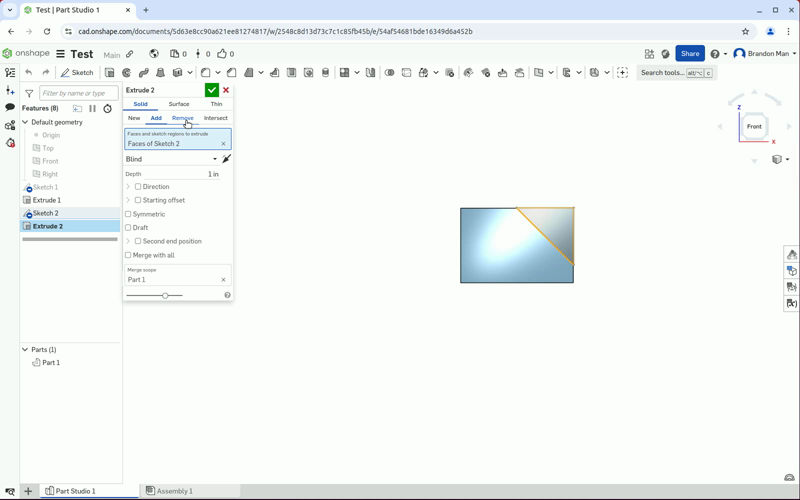
click(186, 120)
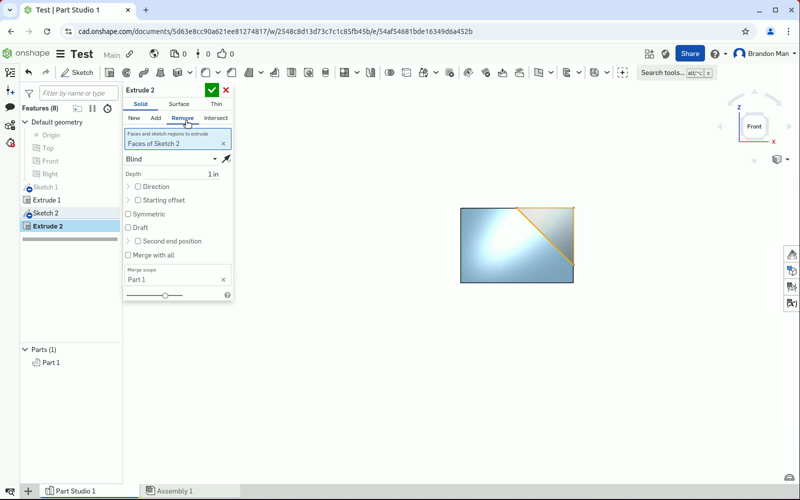
key(tab, 4)
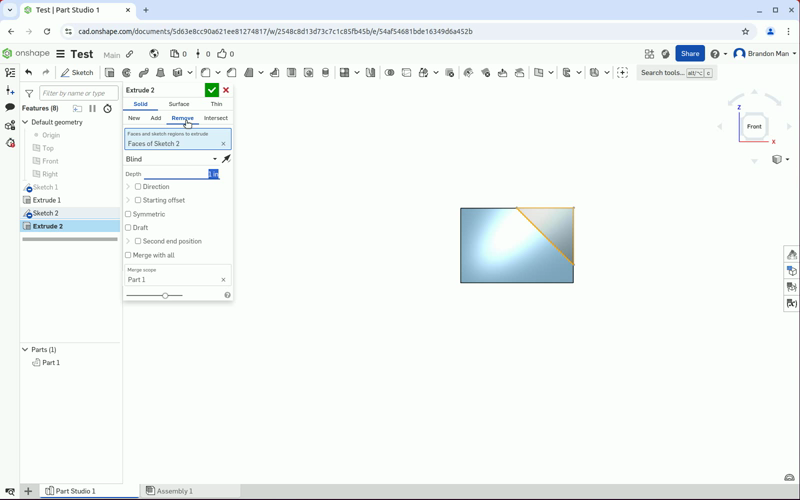
text(7.702)
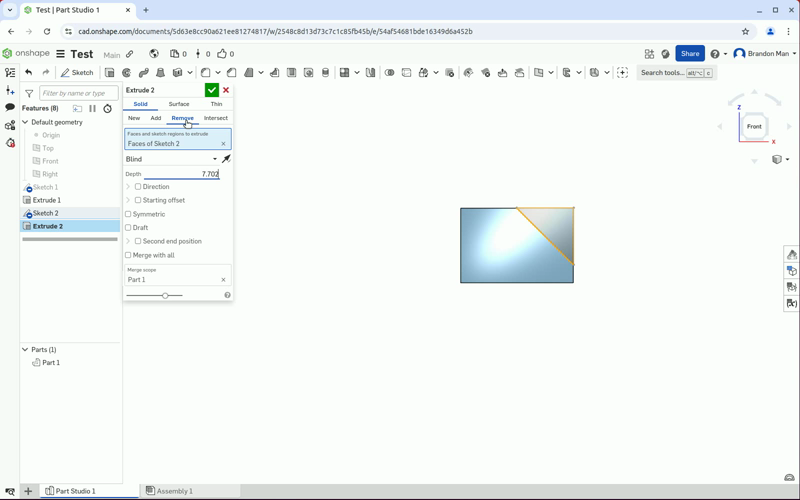
key(tab, 3)
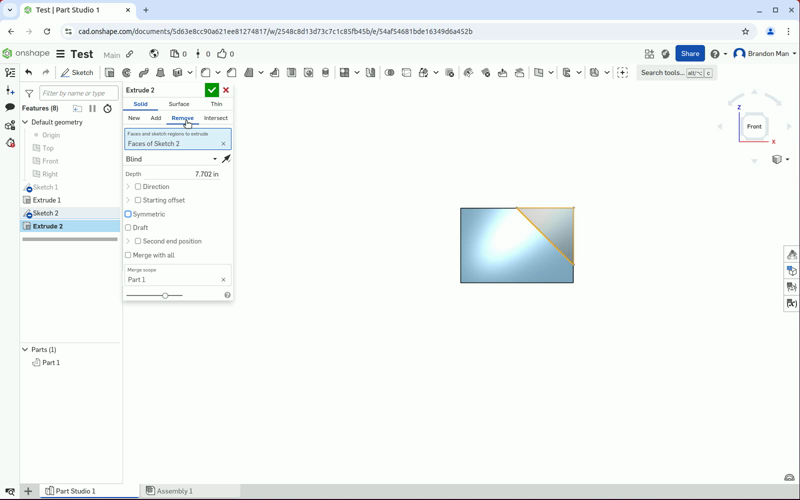
key(space)
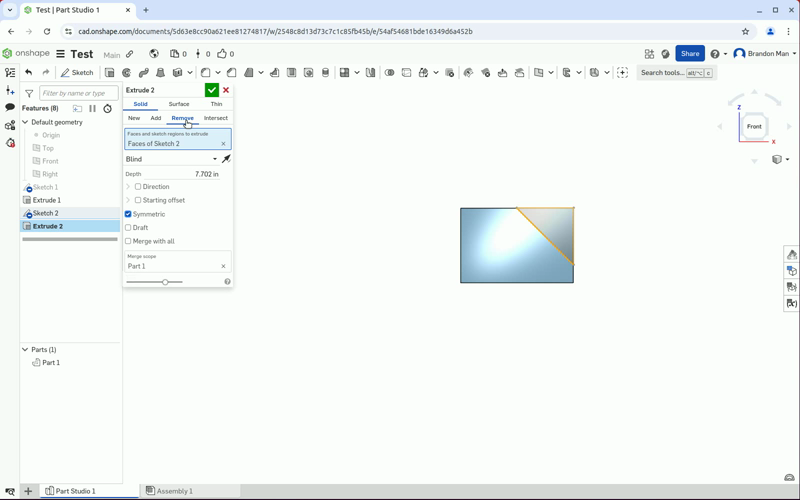
key(tab, 2)
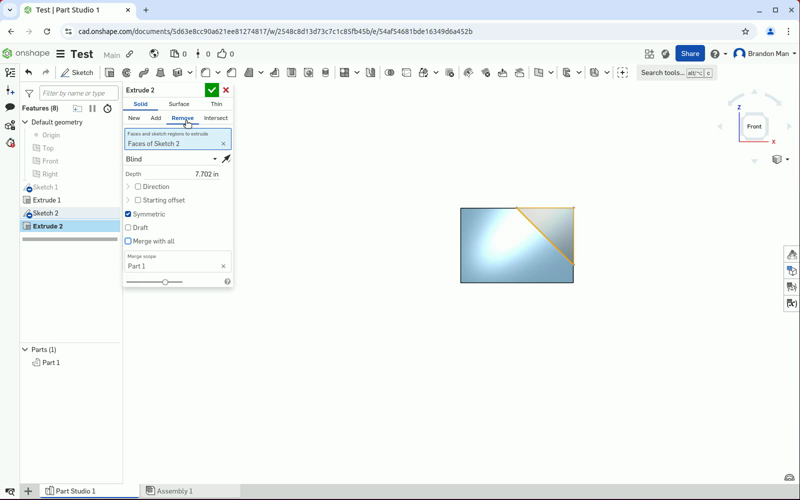
key(space)
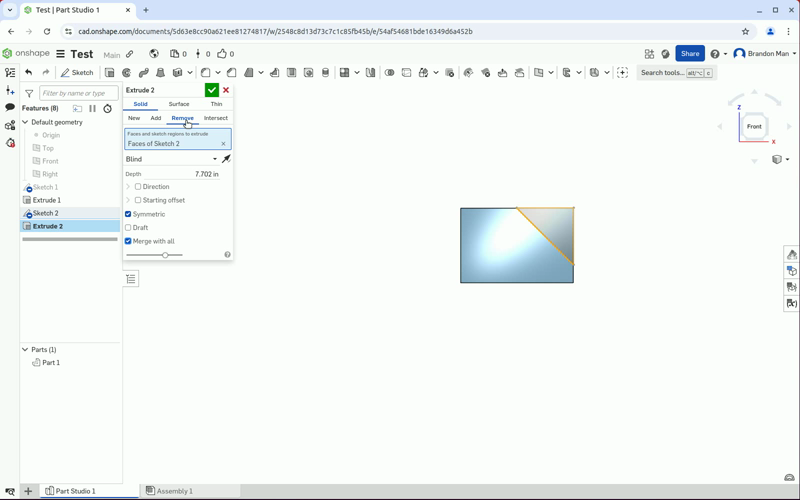
key(enter)
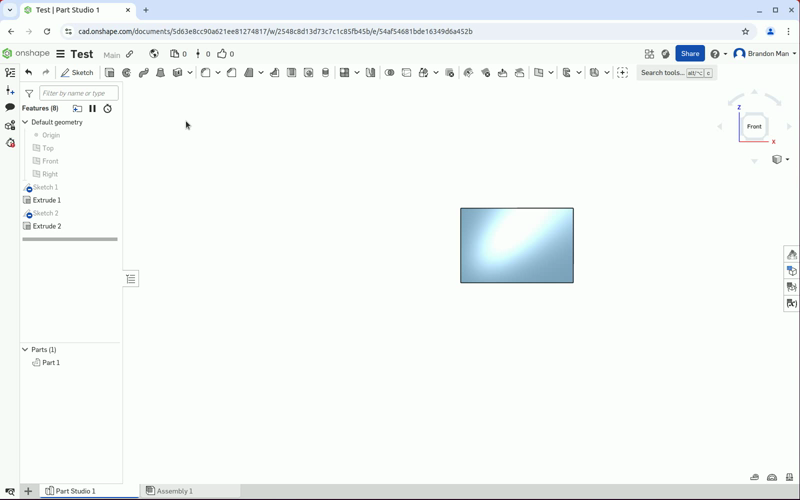
key(shift+h)
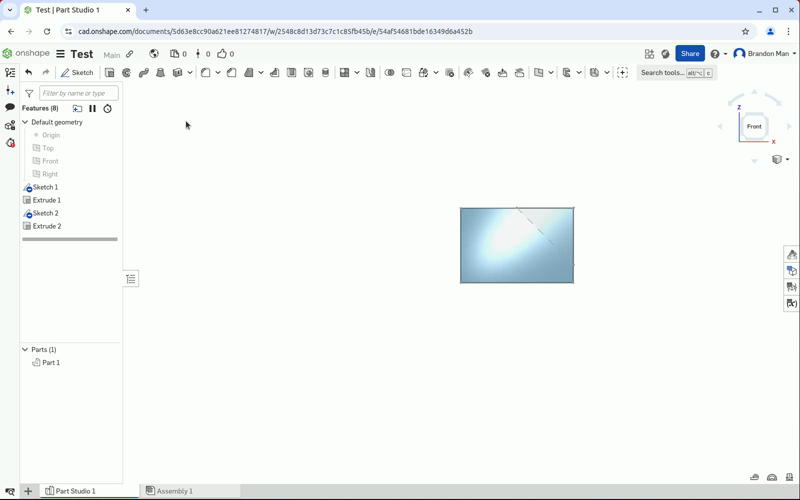
key(shift+h)
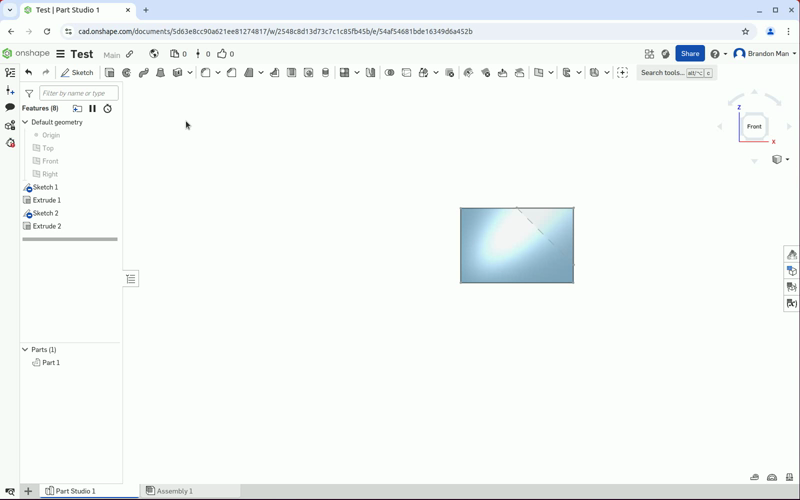
key(shift+7)
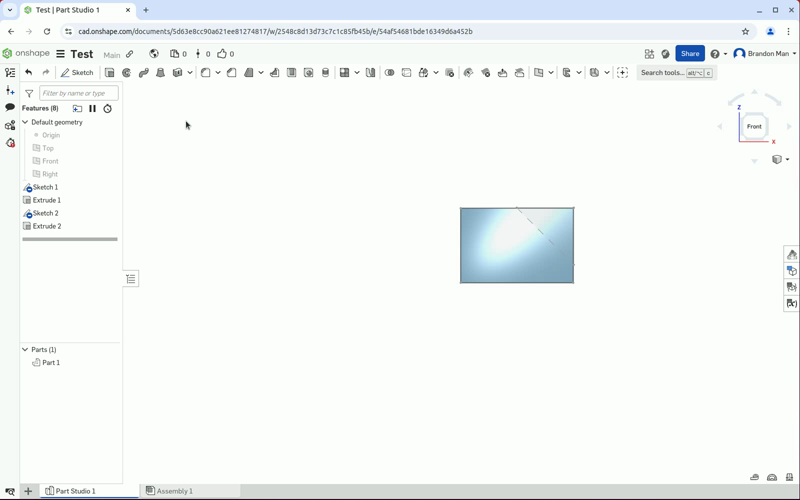
key(left, 2)
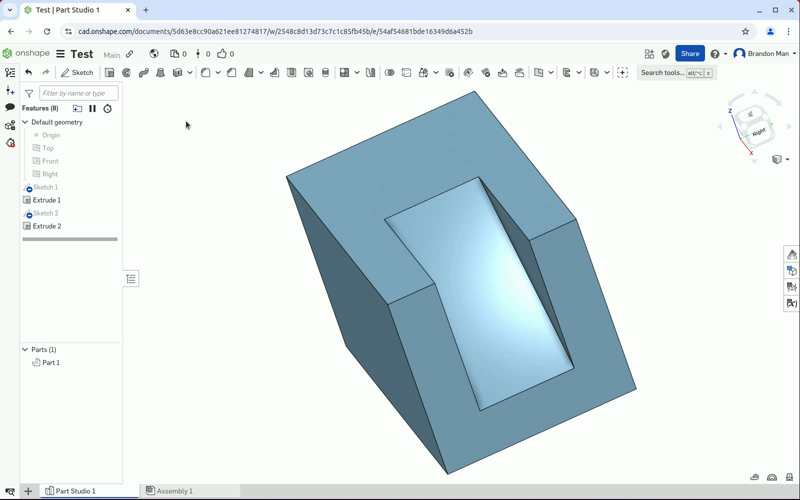
key(down, 2)
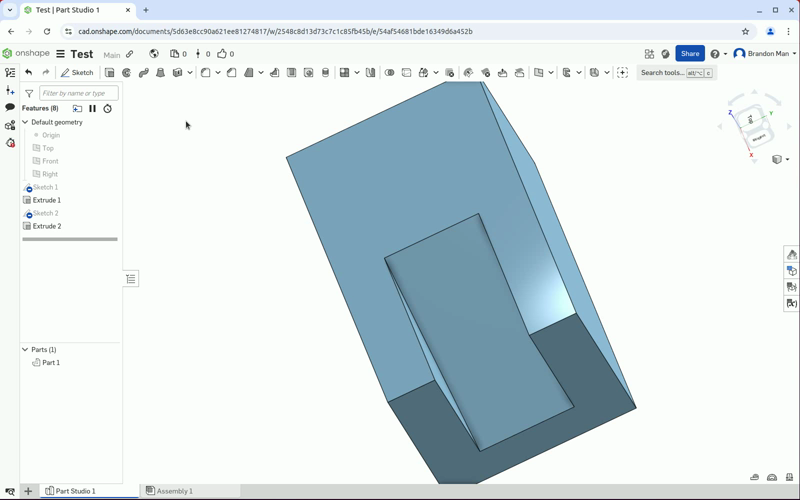
key(up, 2)
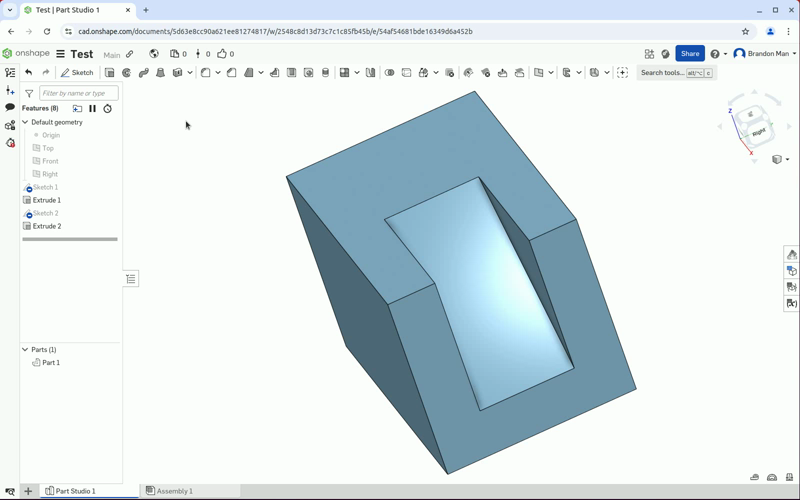
key(right, 2)
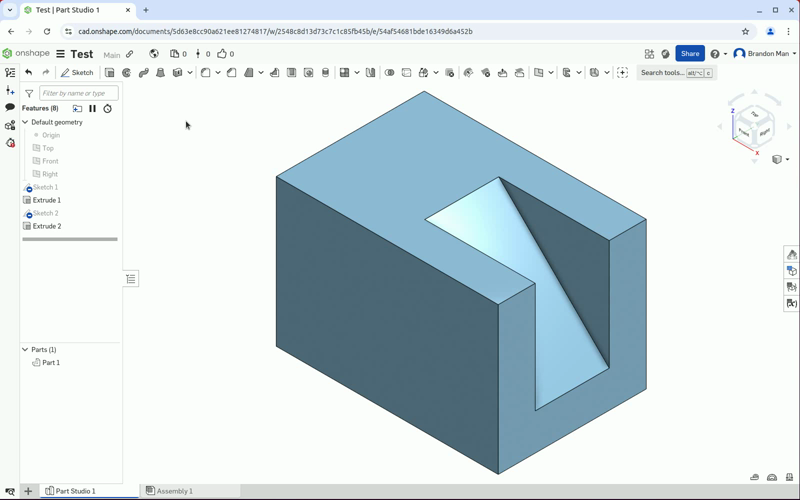
mouse_move(73, 189)
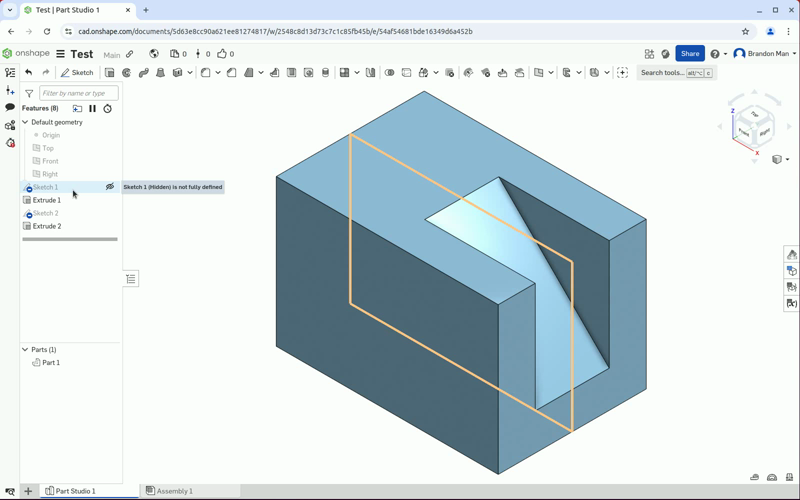
click(73, 189)